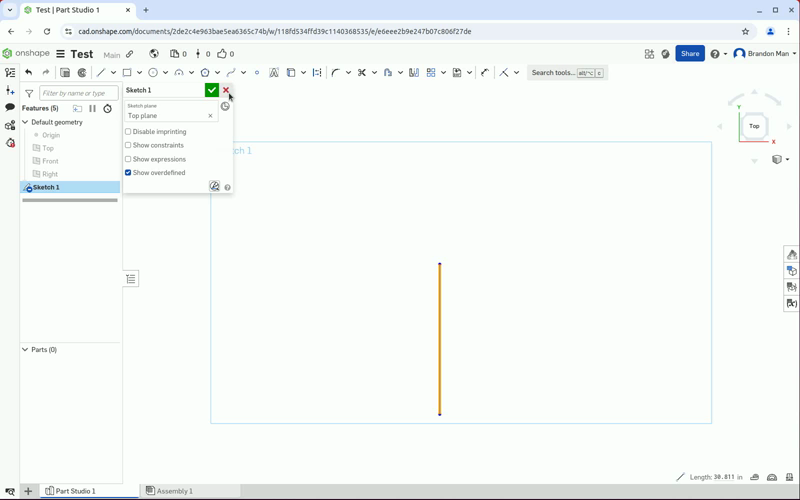
key(shift+h)
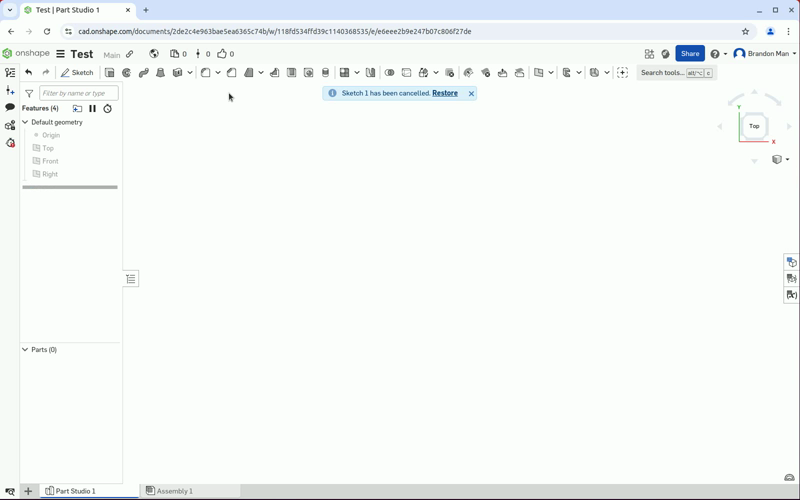
mouse_move(73, 352)
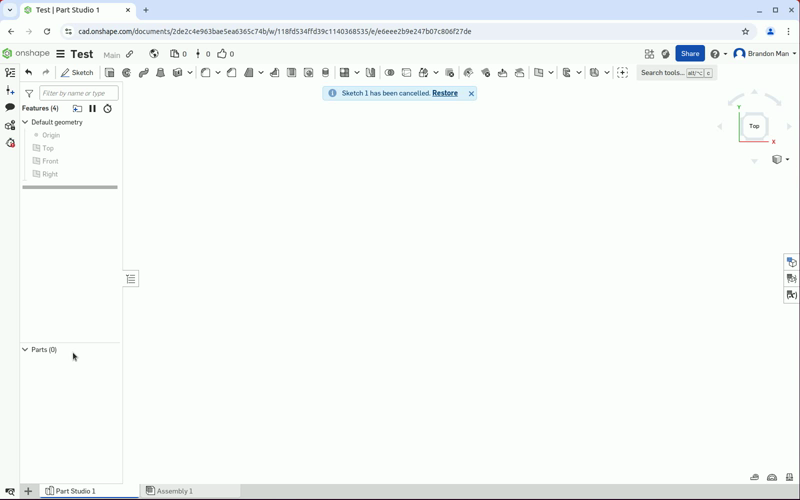
key(y)
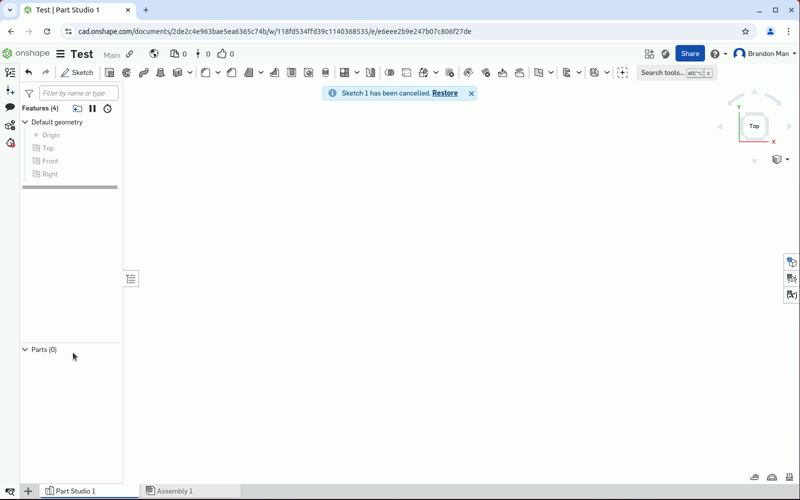
key(shift+p)
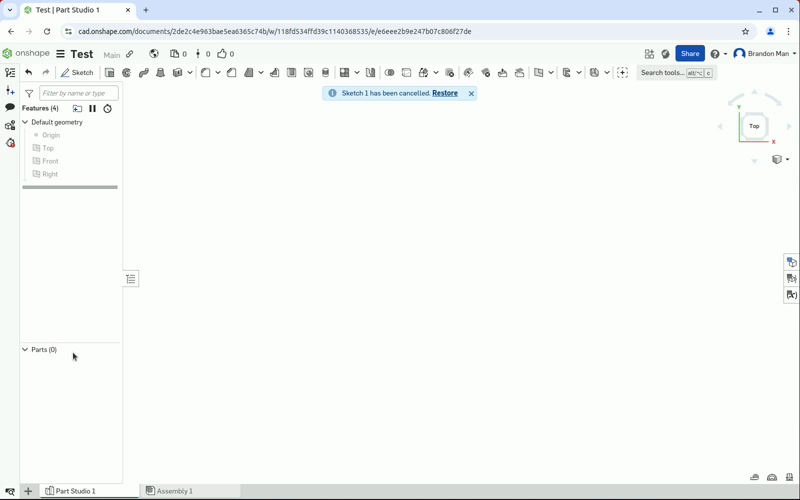
key(space)
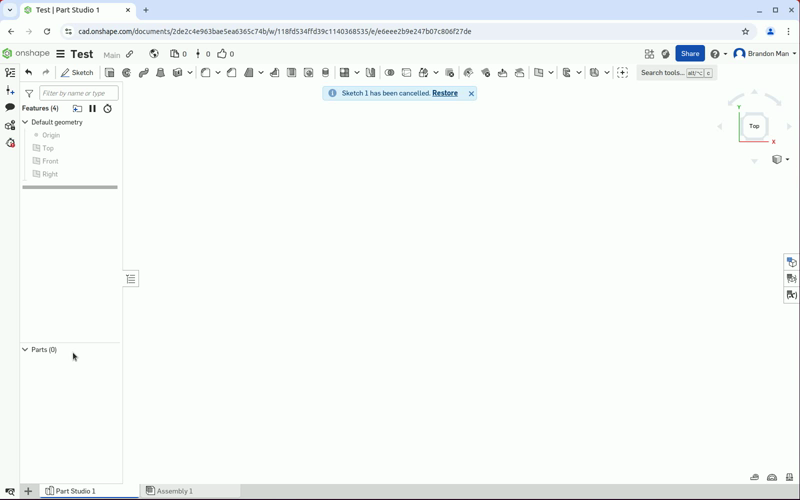
key_down(shift)
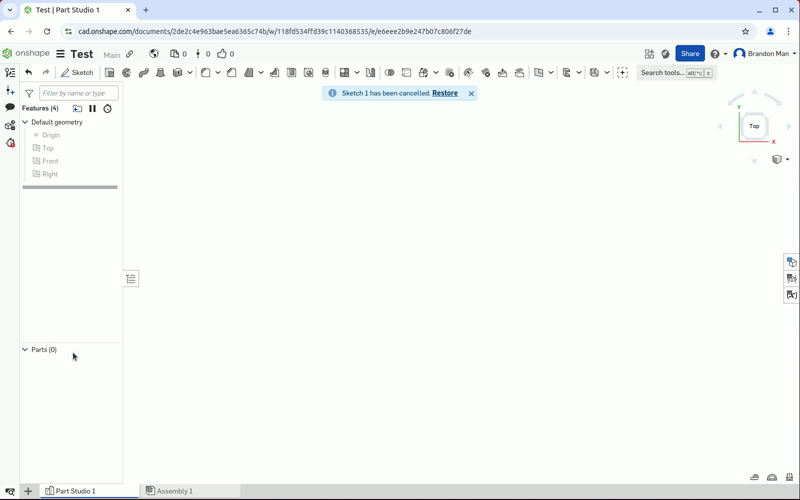
key(up)
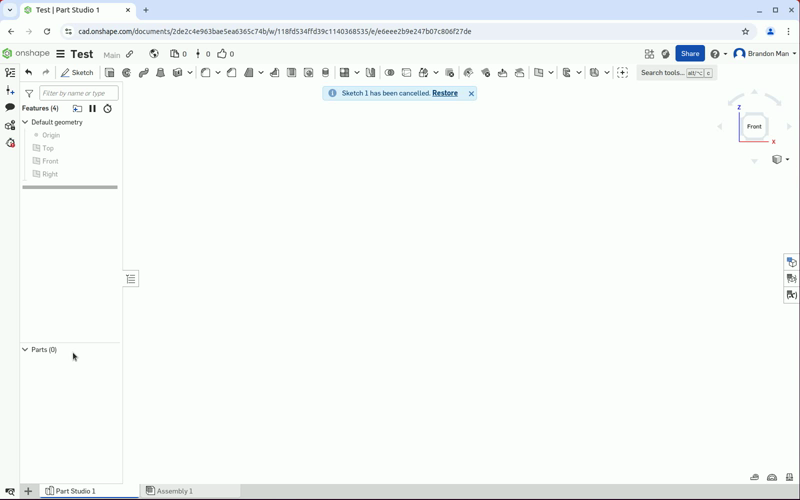
key_up(shift)
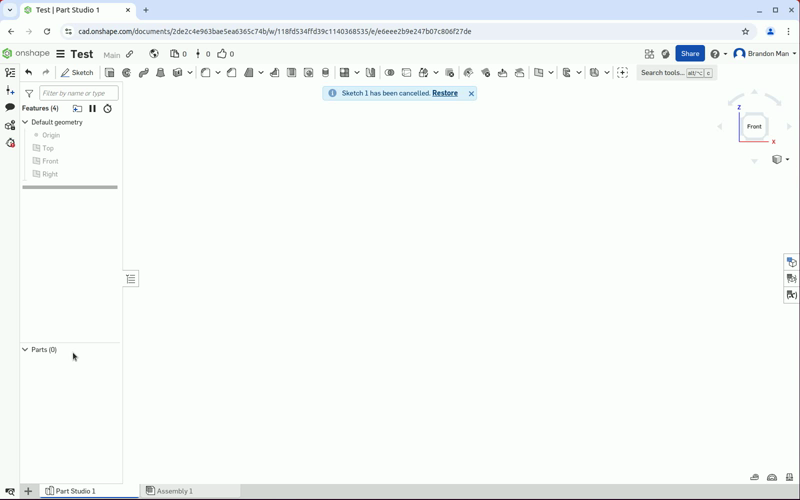
mouse_move(73, 352)
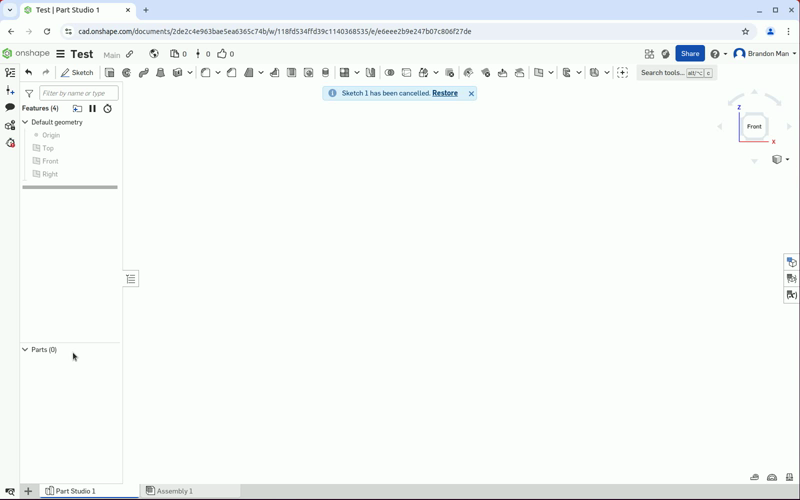
key(shift+y)
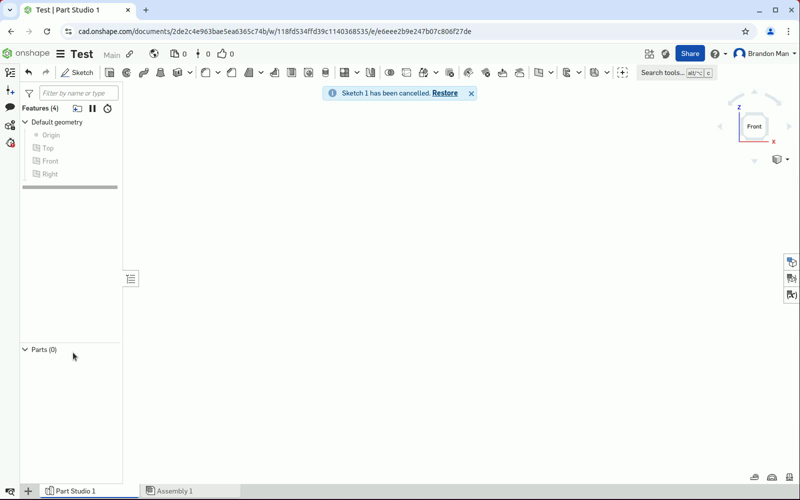
key(shift+s)
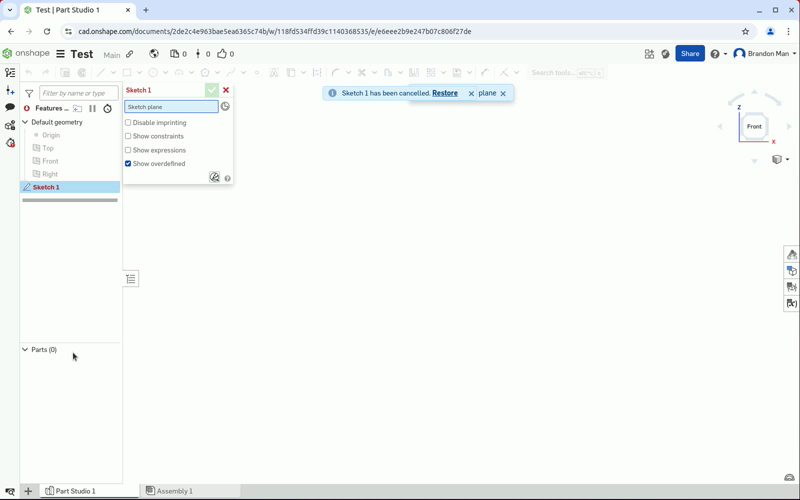
mouse_move(73, 163)
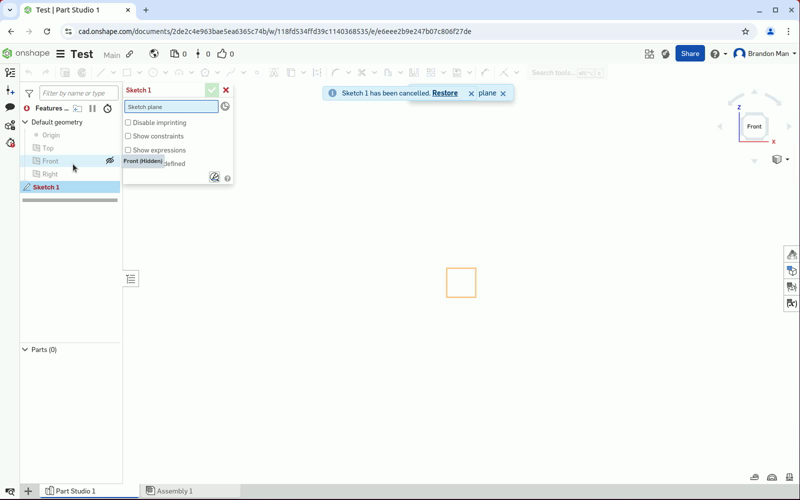
click(73, 163)
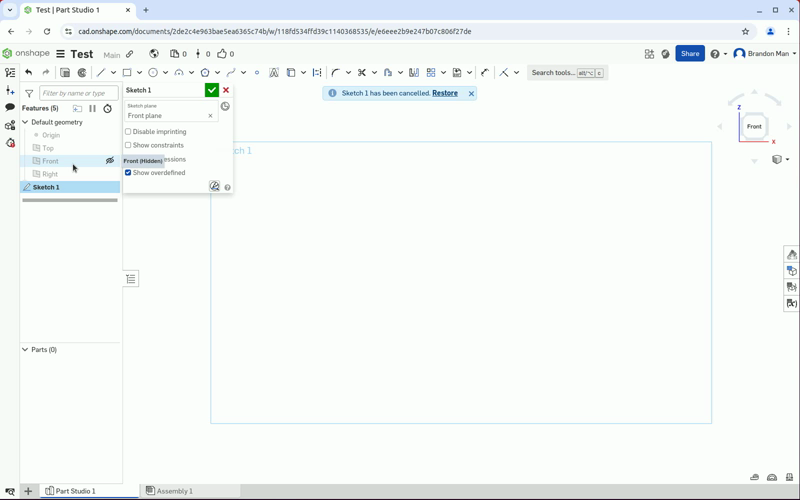
mouse_move(73, 352)
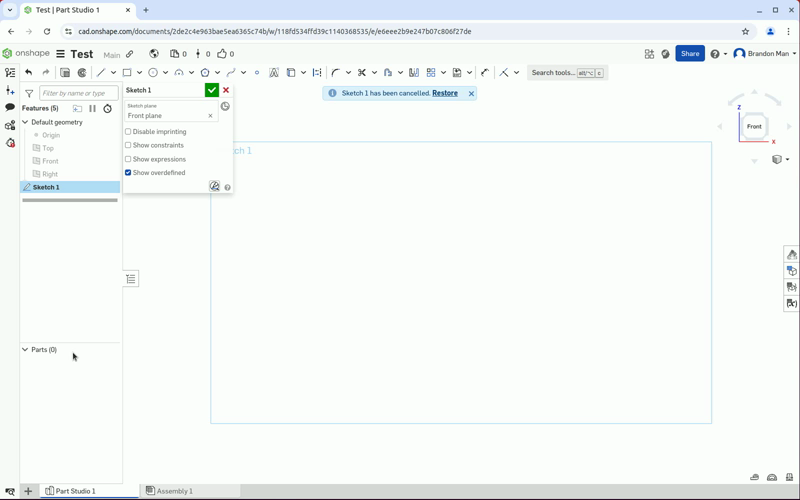
key(y)
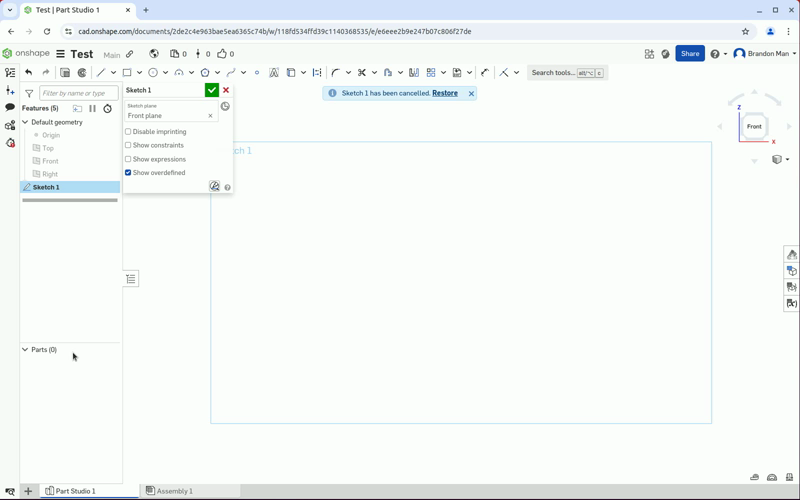
key(c)
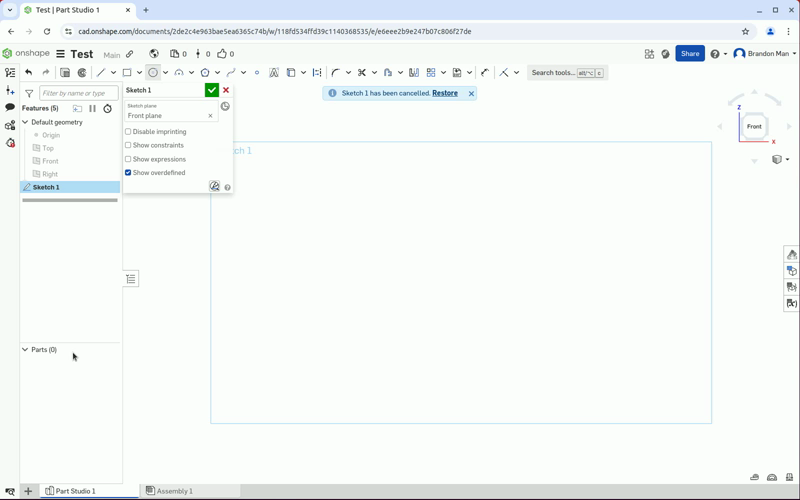
key_down(shift)
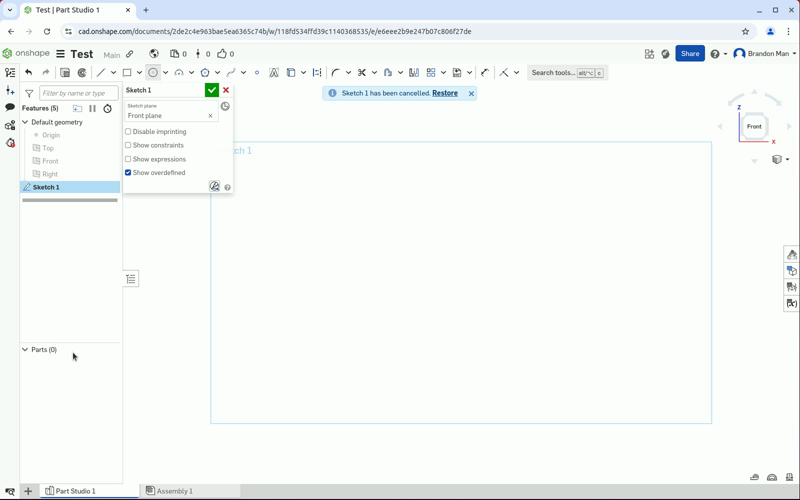
mouse_move(461, 282)
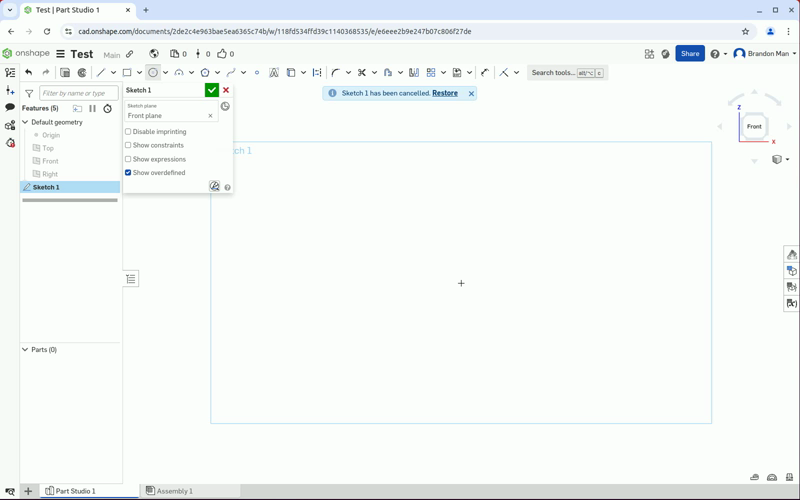
click(461, 282)
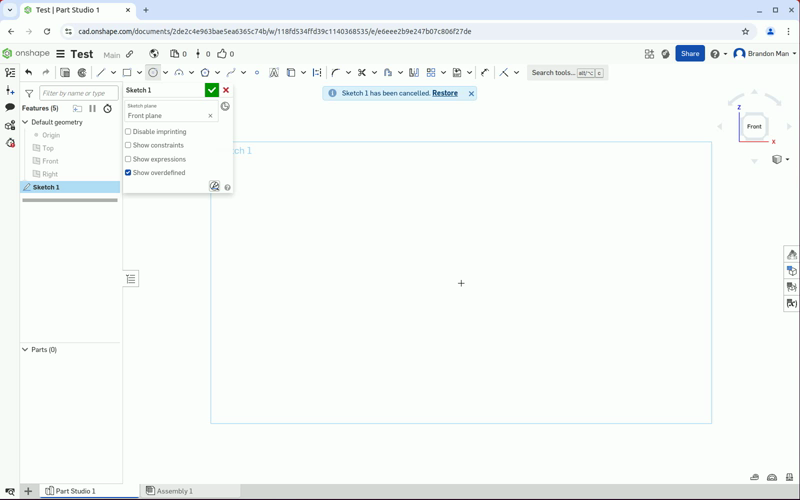
key_up(shift)
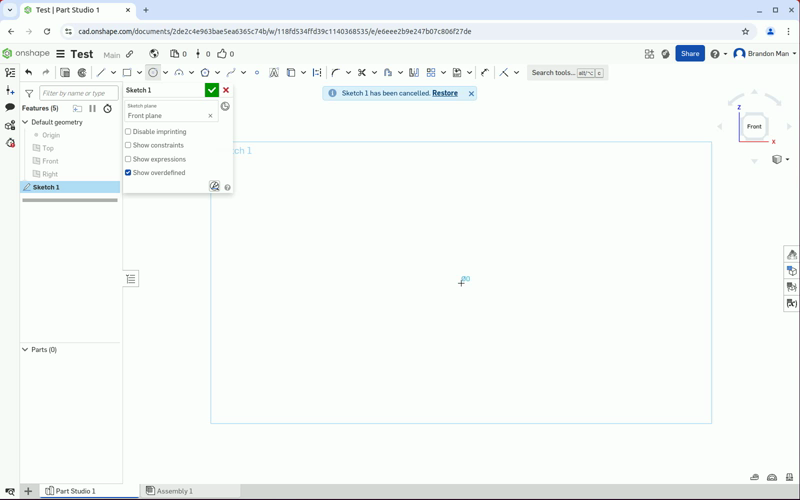
mouse_move(485, 282)
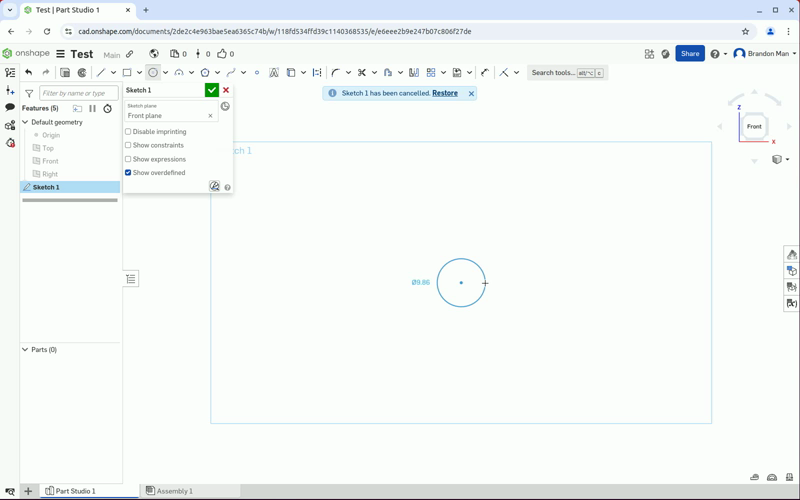
click(485, 282)
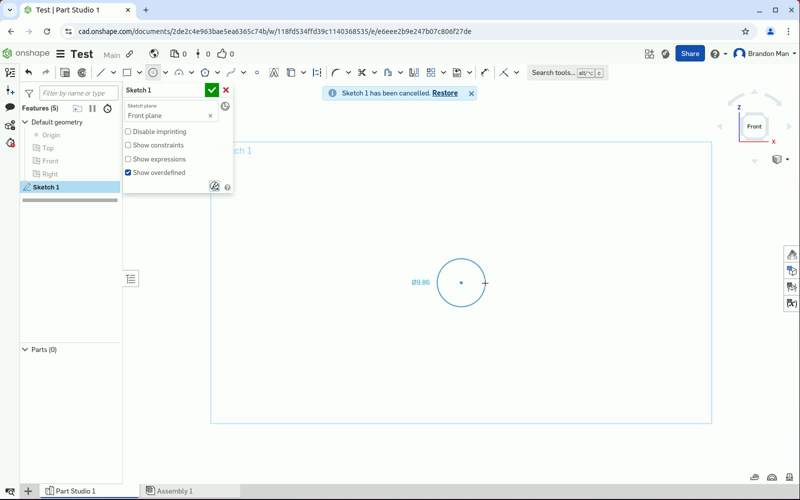
key(esc)
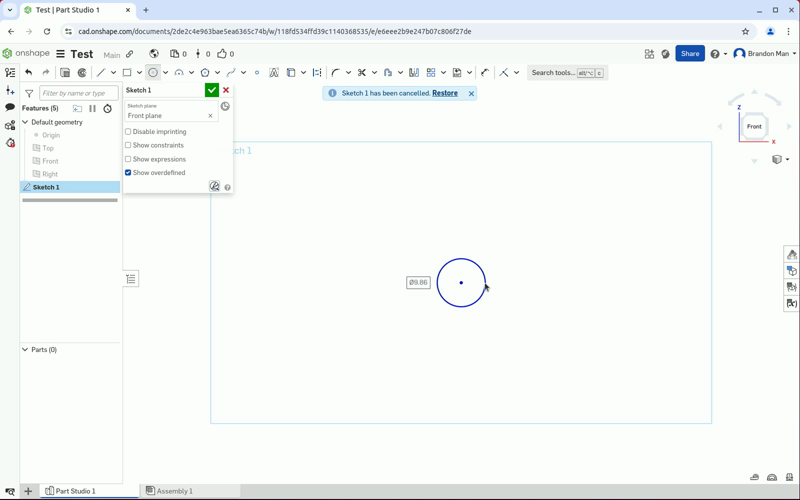
mouse_move(443, 285)
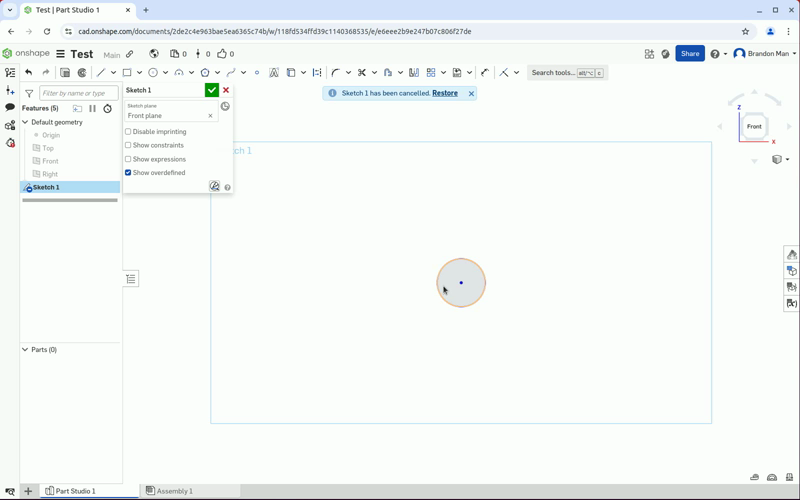
click(443, 285)
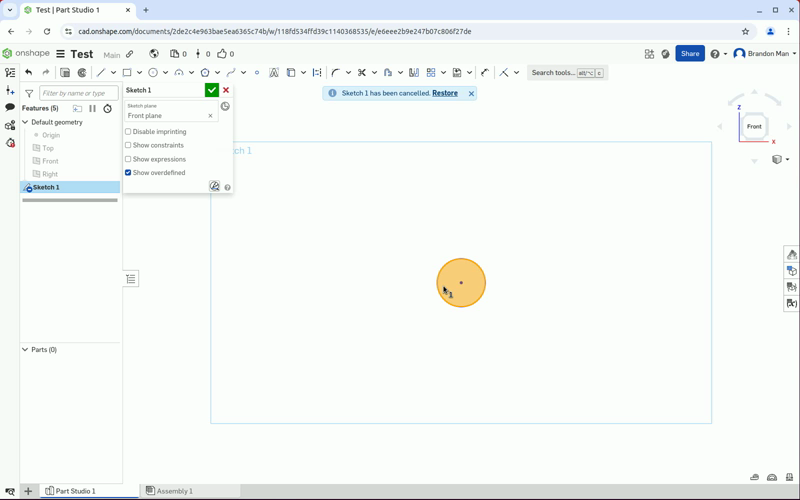
mouse_move(73, 352)
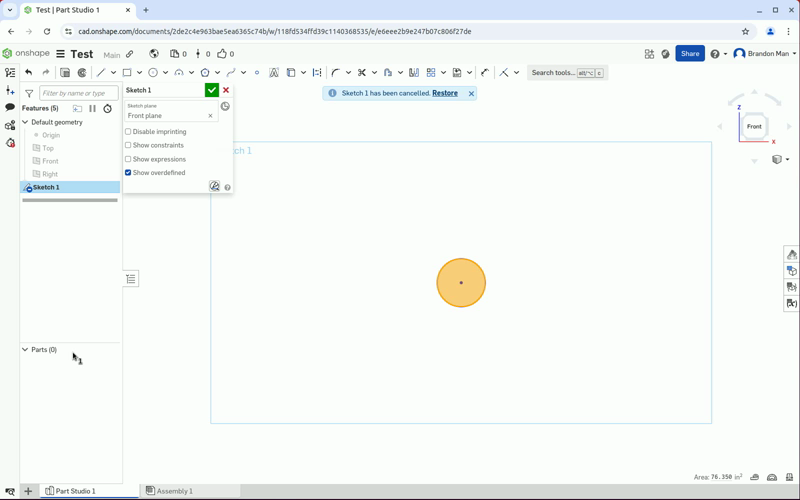
key(shift+y)
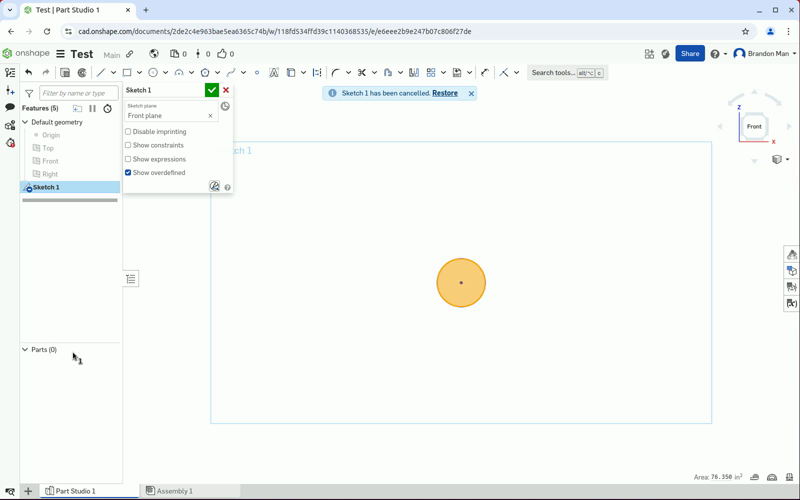
key(shift+e)
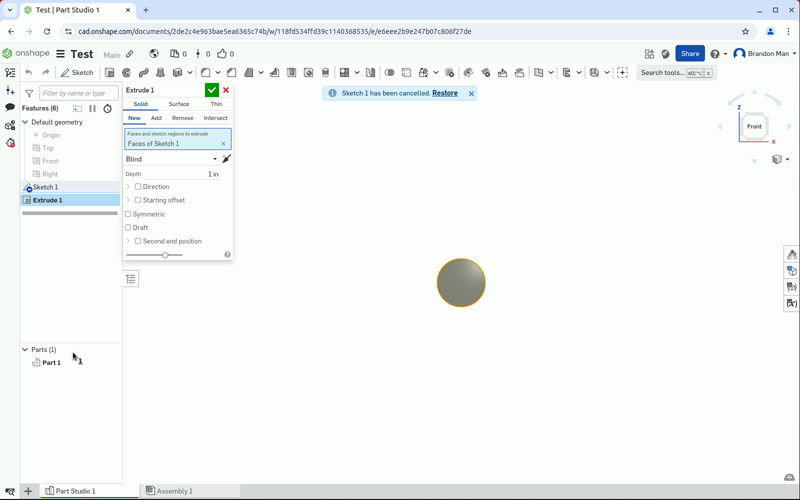
mouse_move(143, 106)
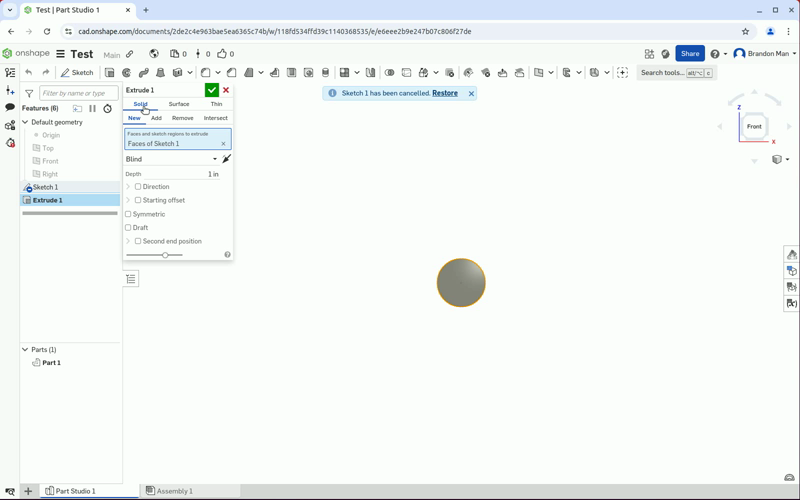
click(143, 106)
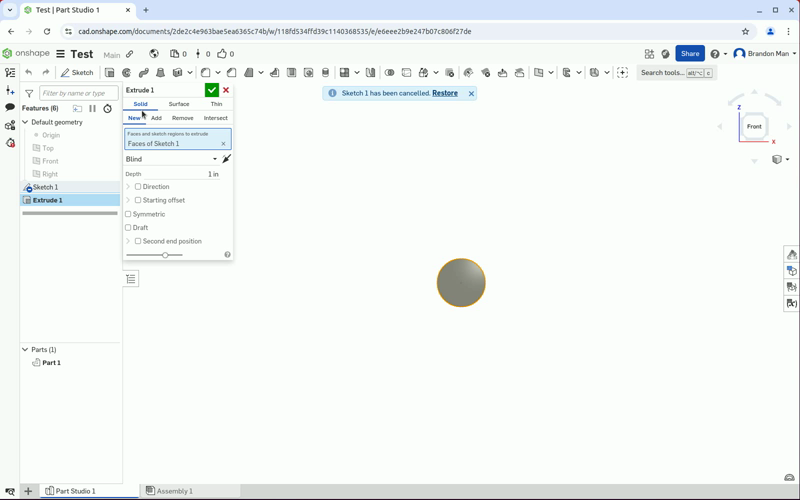
mouse_move(137, 120)
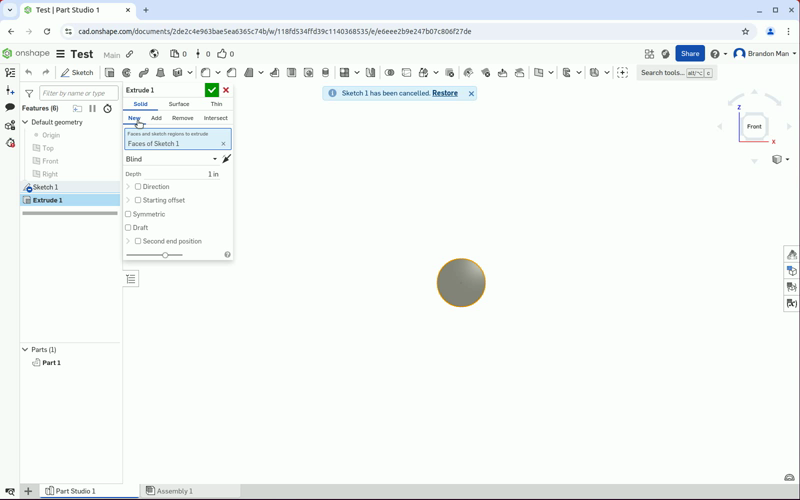
click(137, 120)
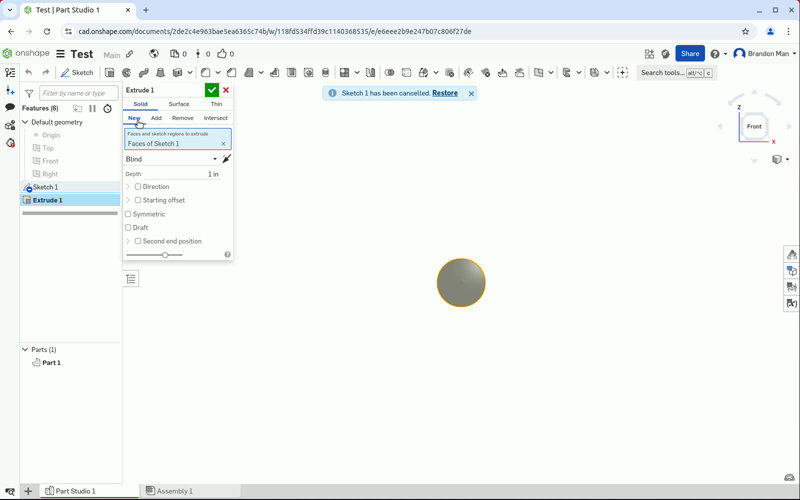
key(tab, 4)
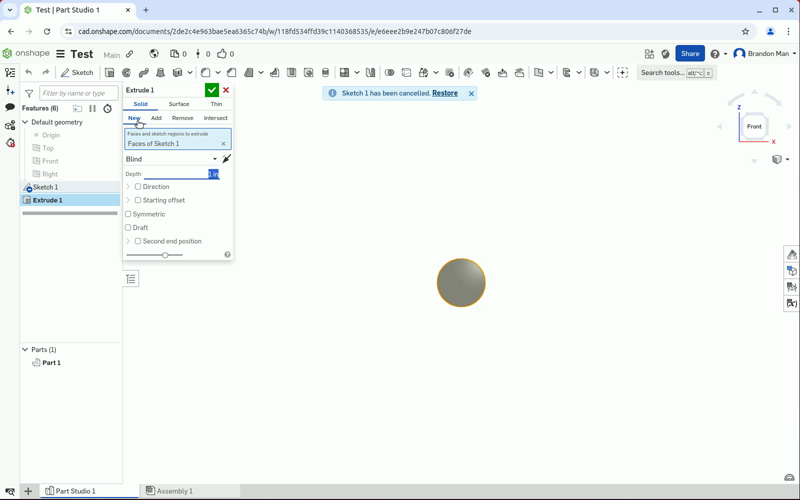
text(15.405)
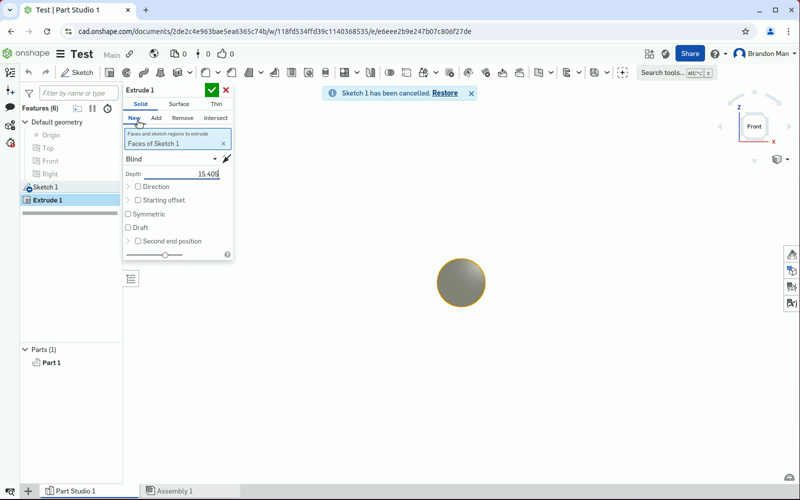
key(enter)
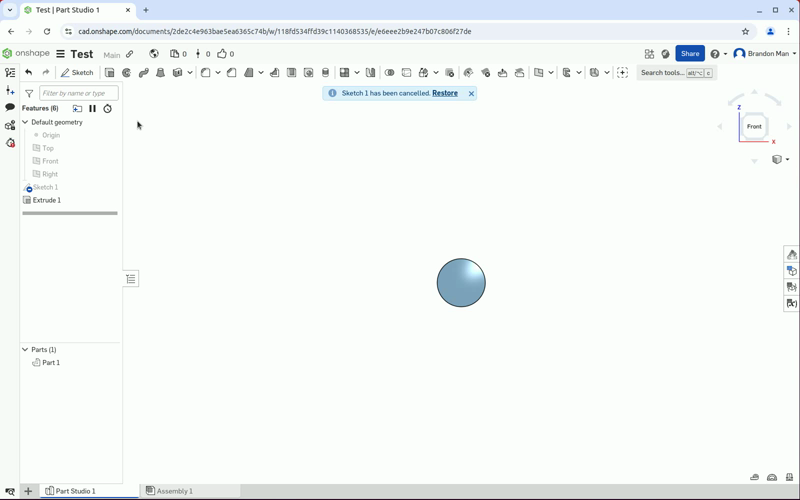
key(shift+h)
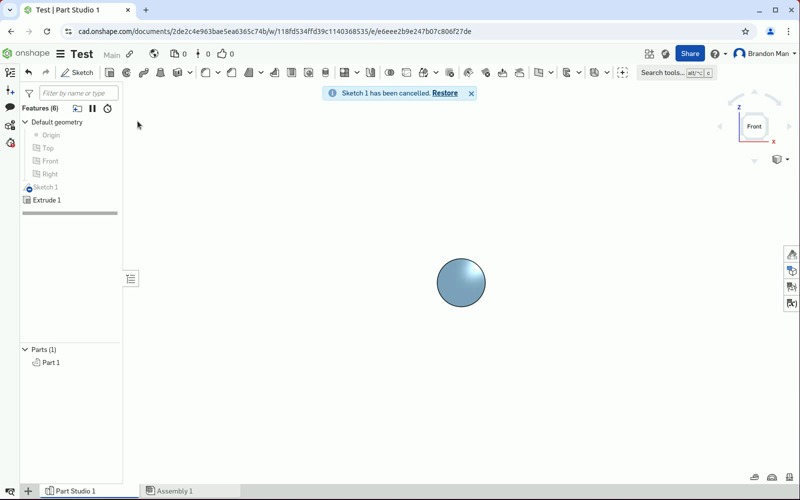
key(shift+h)
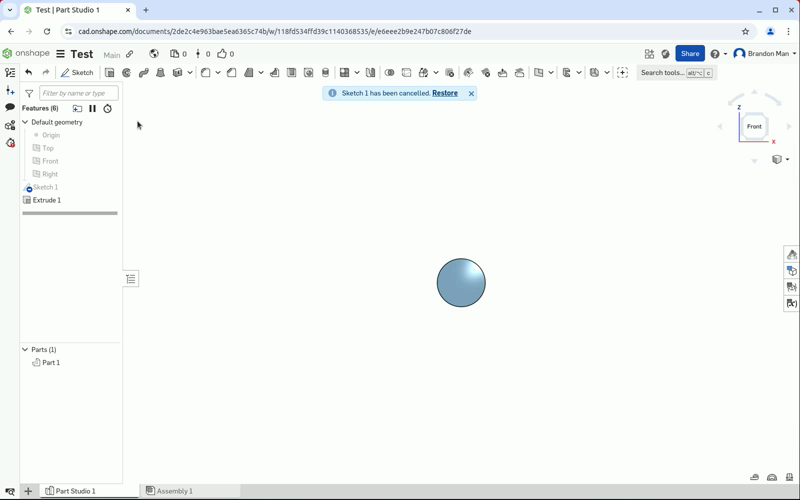
mouse_move(73, 189)
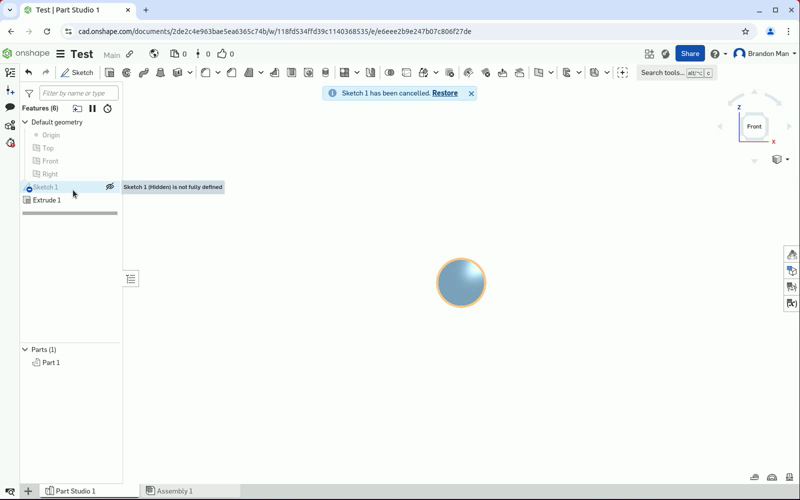
click(73, 189)
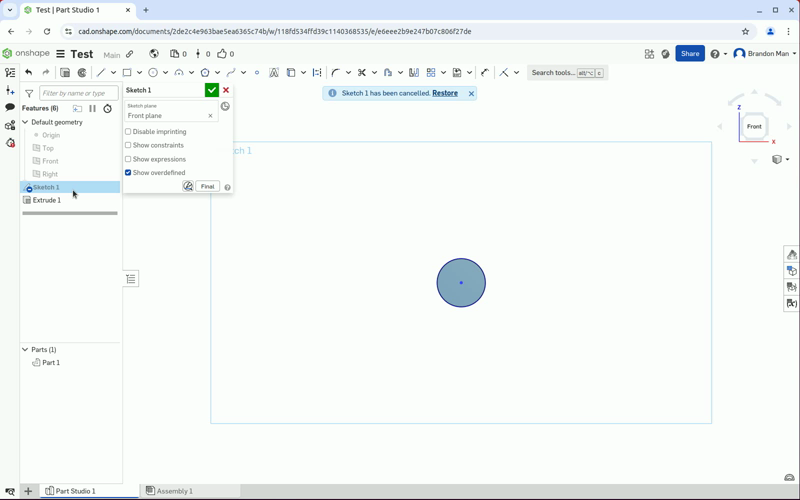
mouse_move(229, 92)
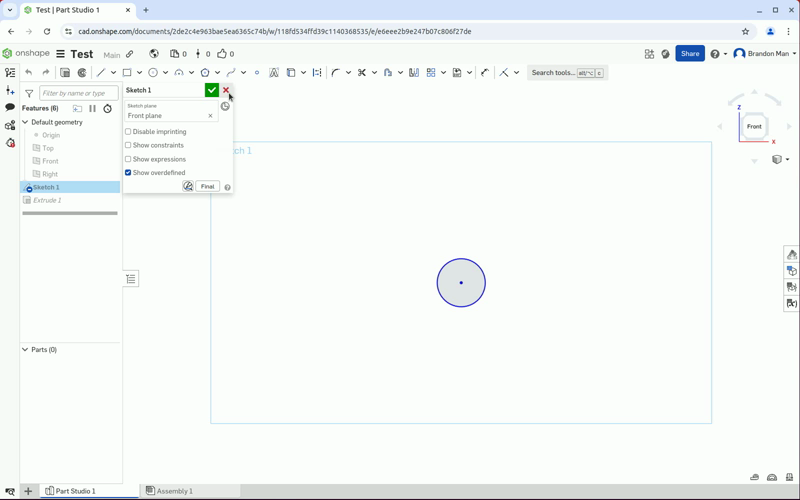
click(229, 92)
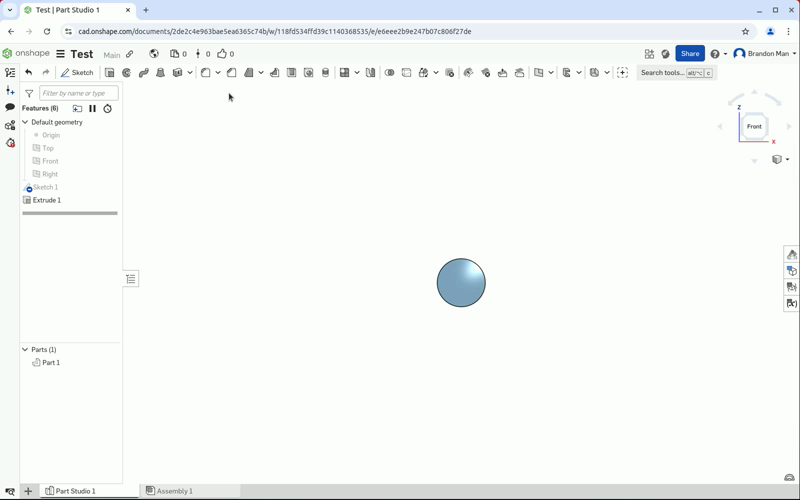
mouse_move(541, 75)
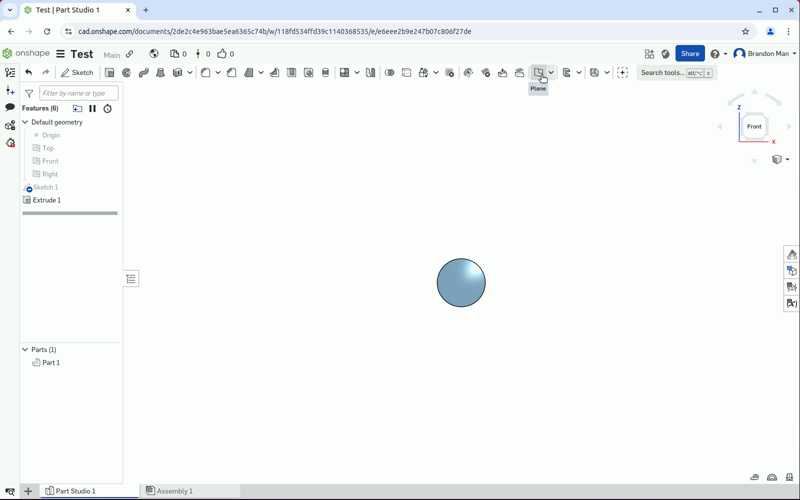
click(541, 75)
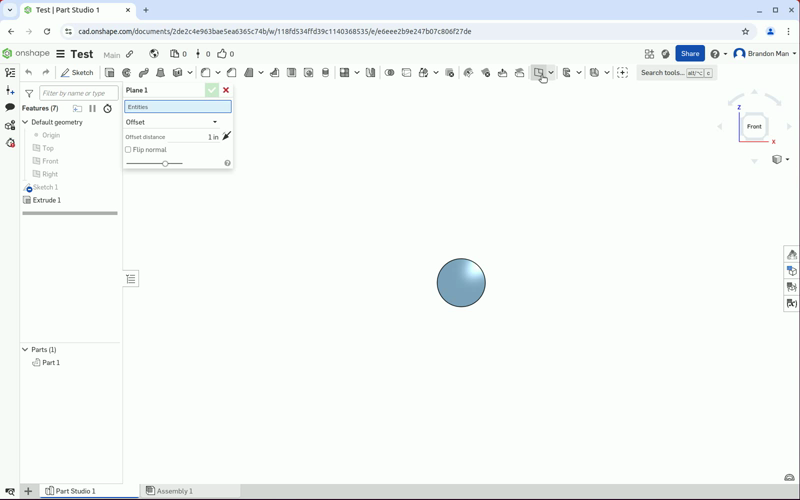
mouse_move(73, 163)
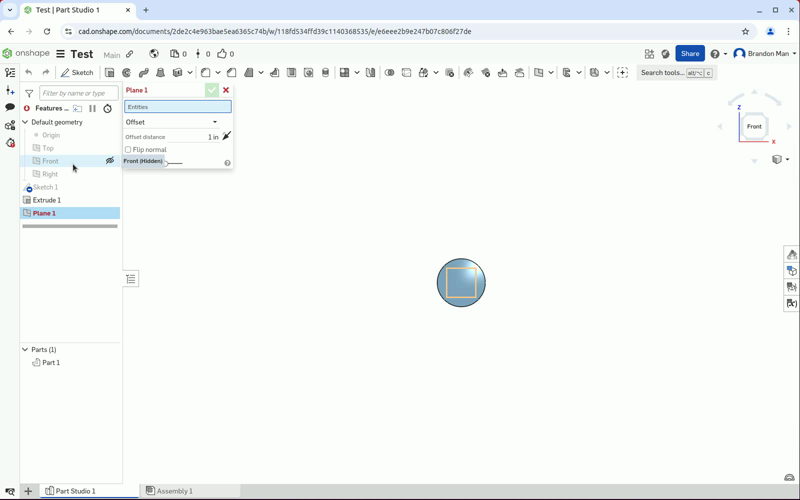
click(73, 163)
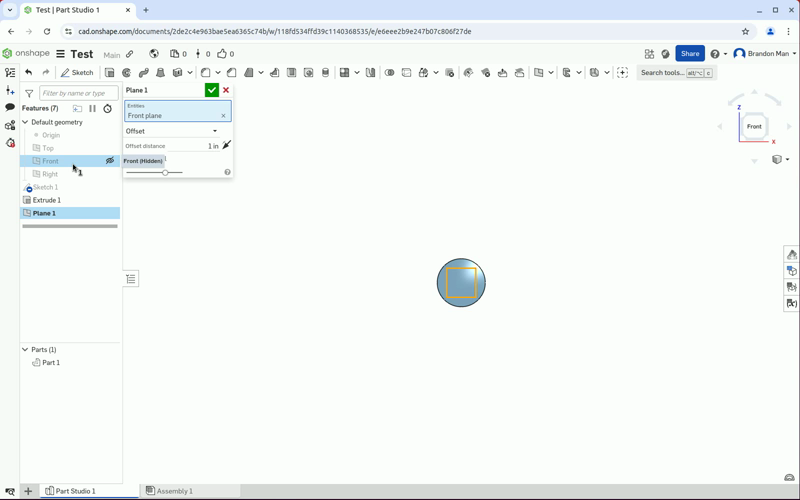
key(tab, 2)
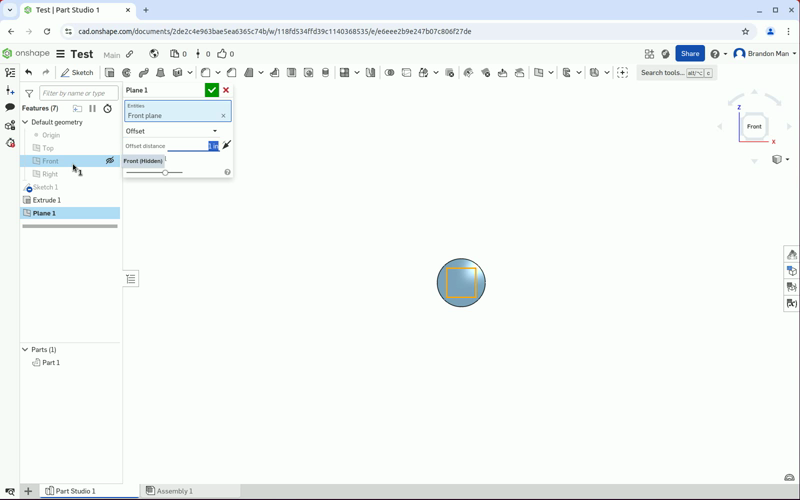
text(15.405)
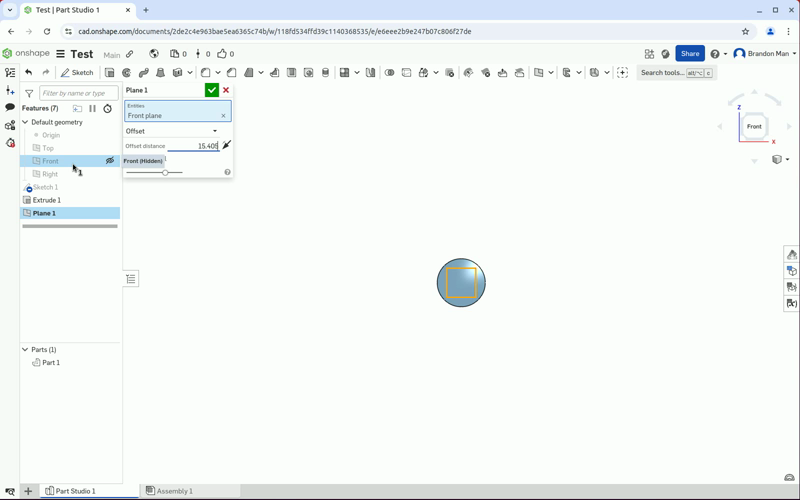
key(enter, 2)
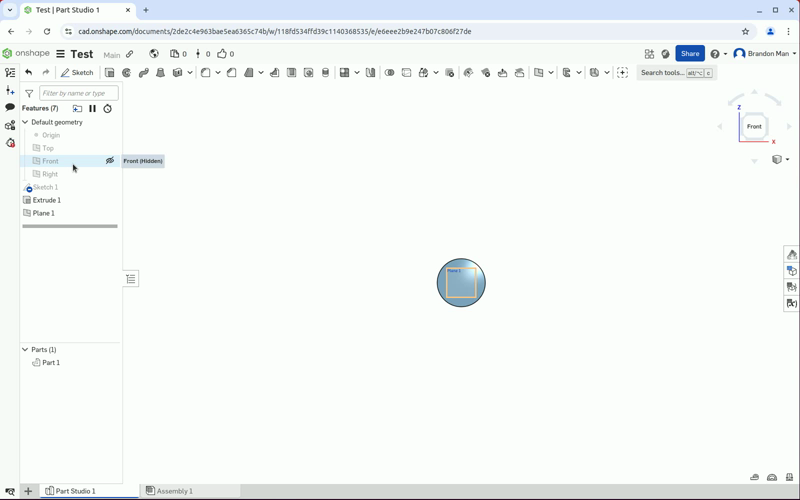
key(shift+s)
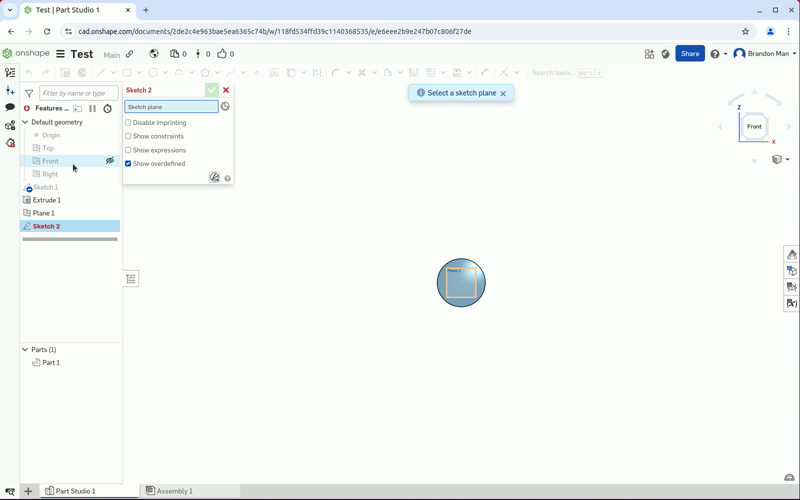
mouse_move(73, 215)
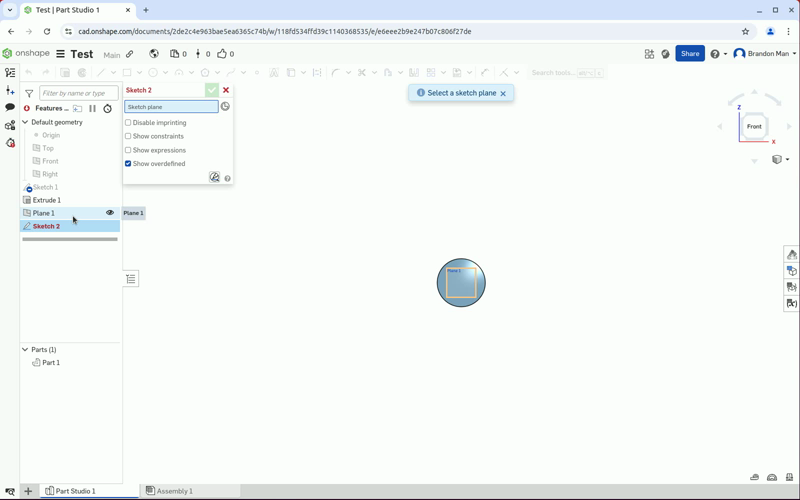
click(73, 215)
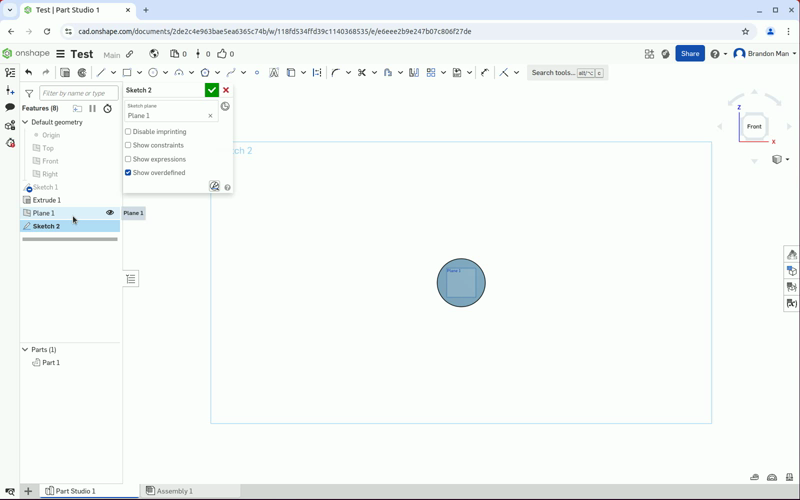
mouse_move(73, 352)
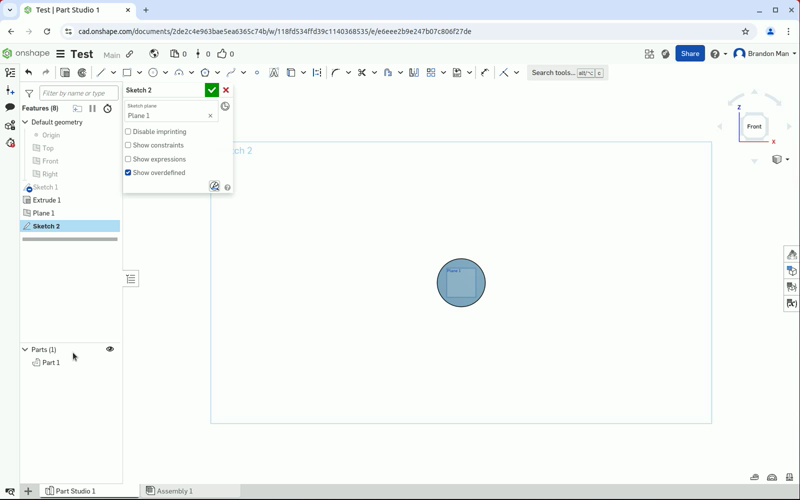
key(y)
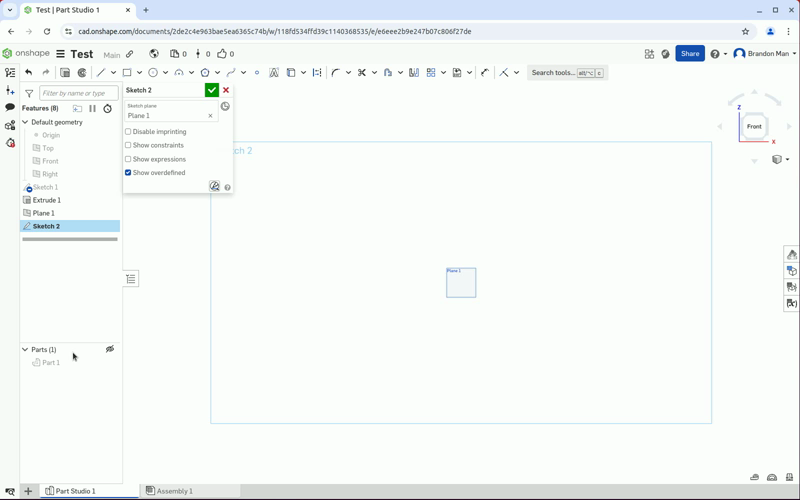
key(c)
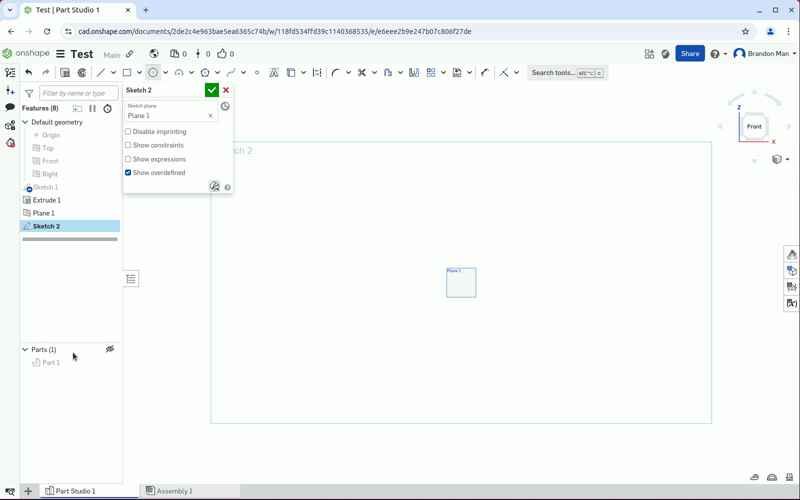
key_down(shift)
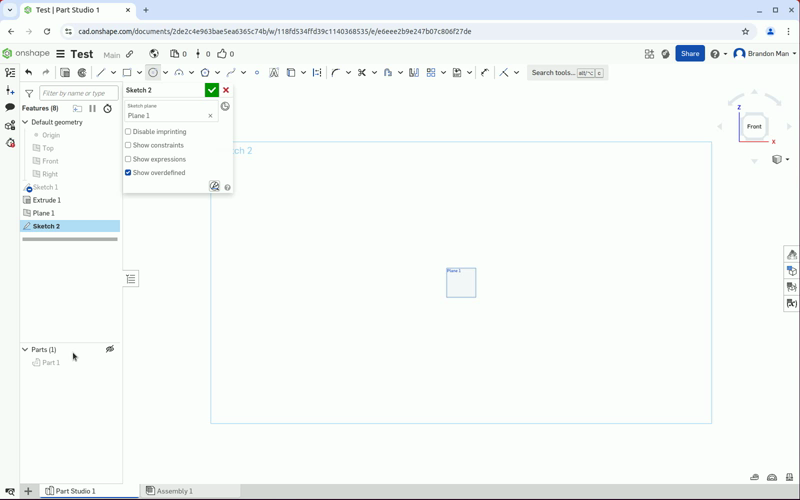
mouse_move(461, 282)
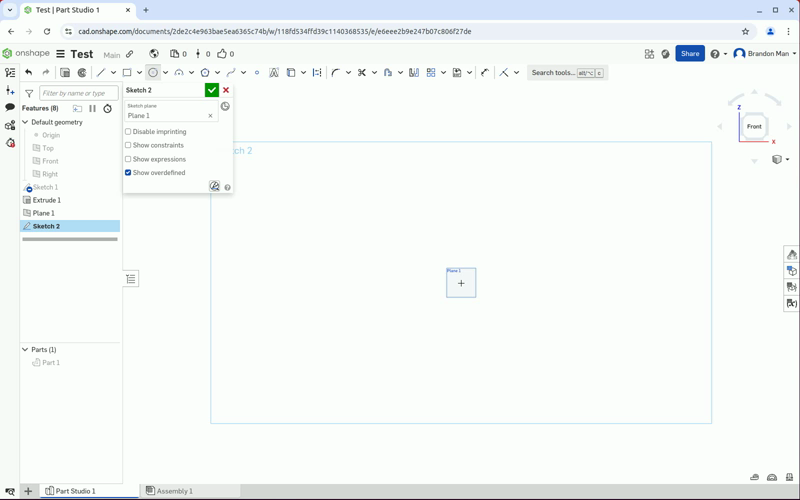
click(461, 282)
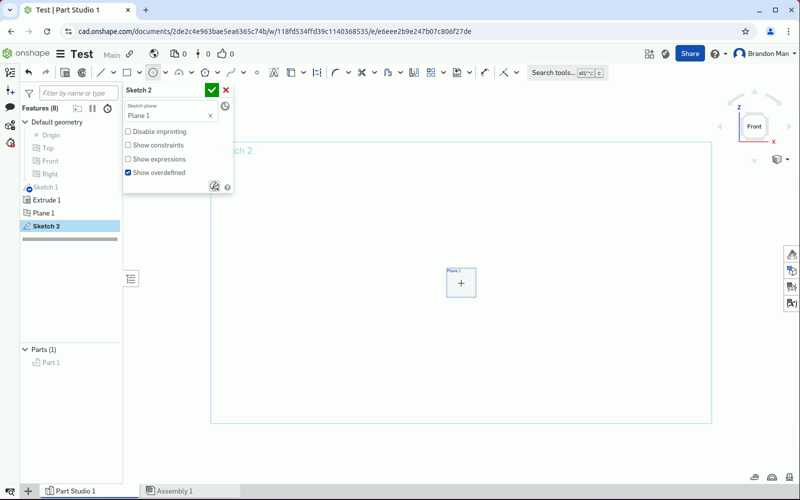
key_up(shift)
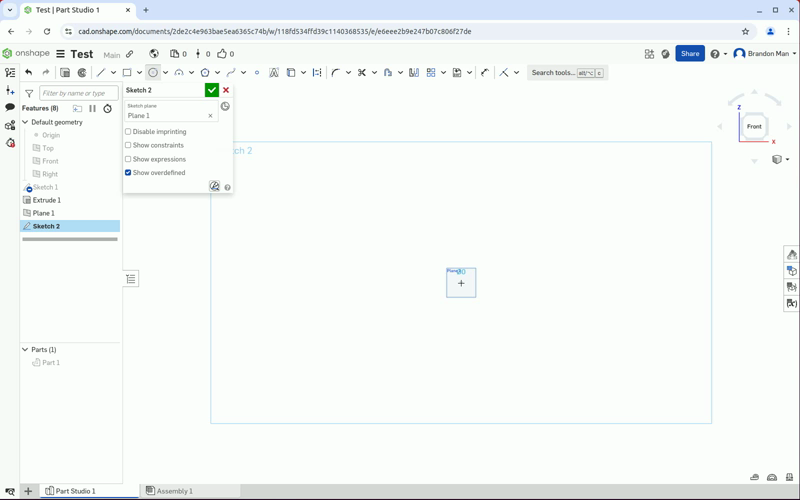
mouse_move(508, 282)
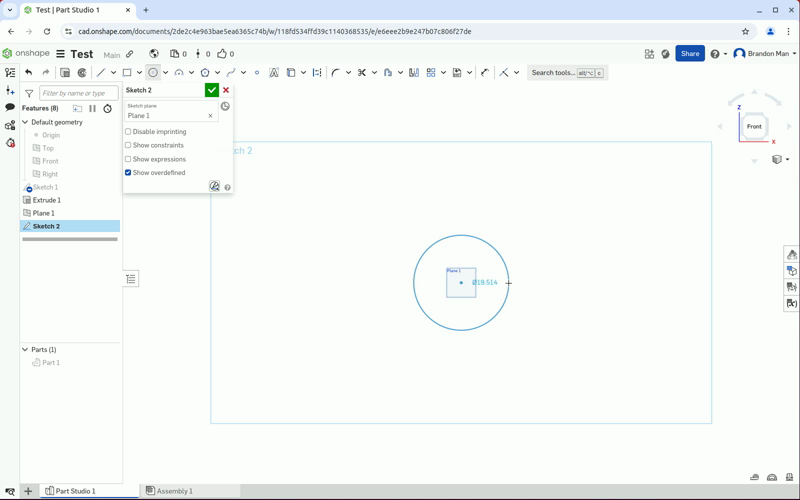
click(508, 282)
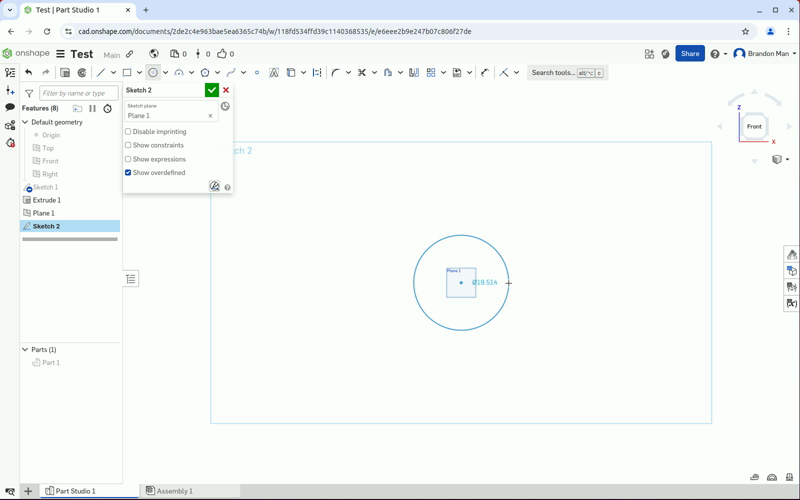
key(esc)
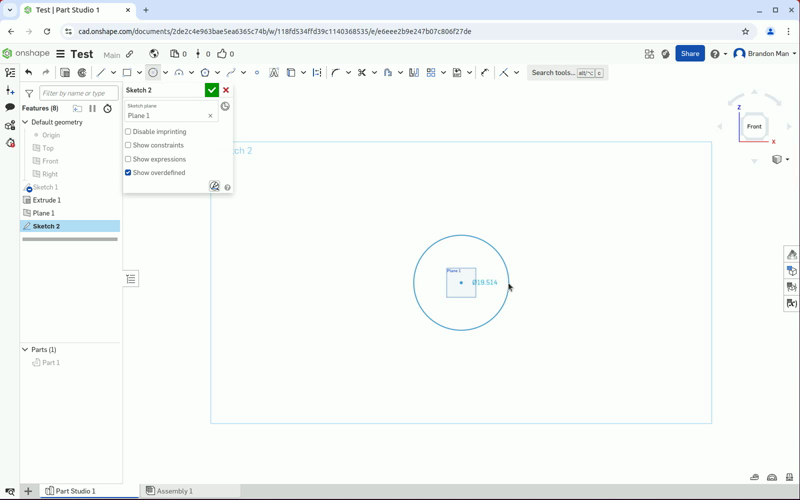
key(c)
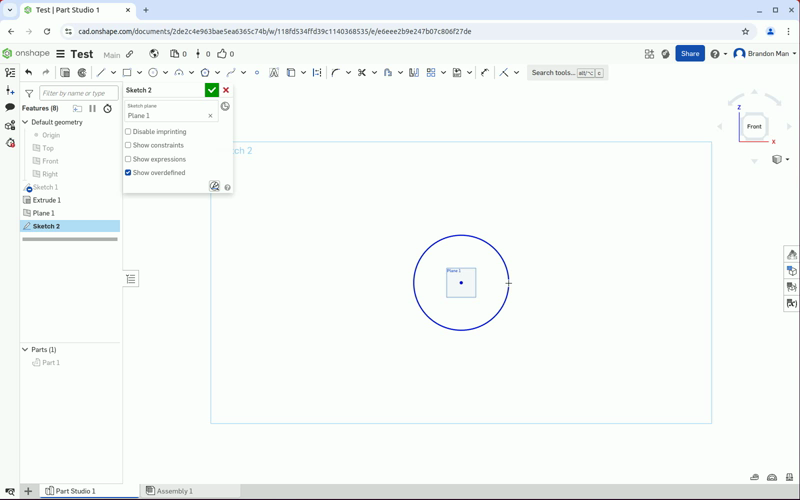
key_down(shift)
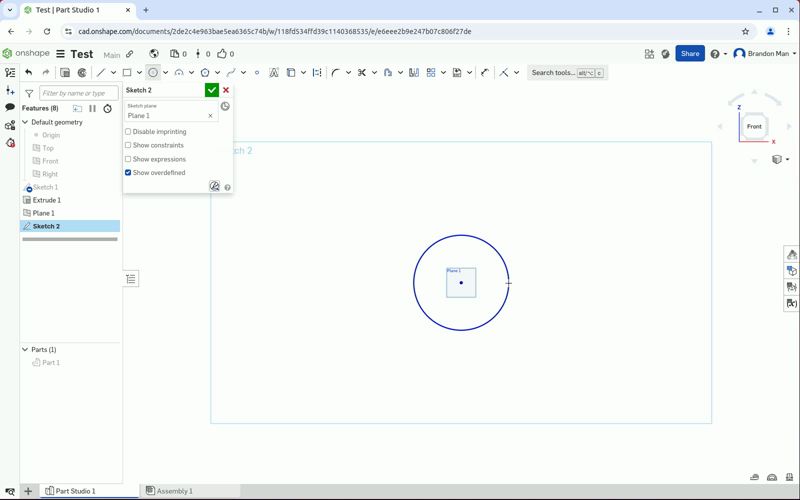
mouse_move(461, 282)
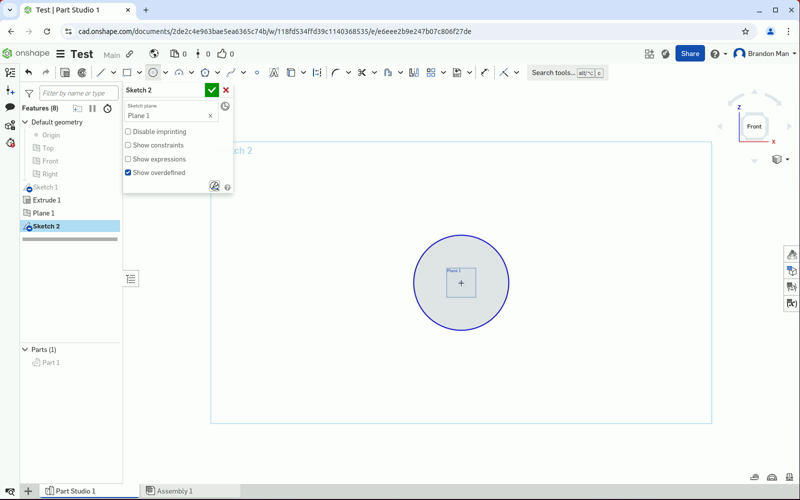
click(461, 282)
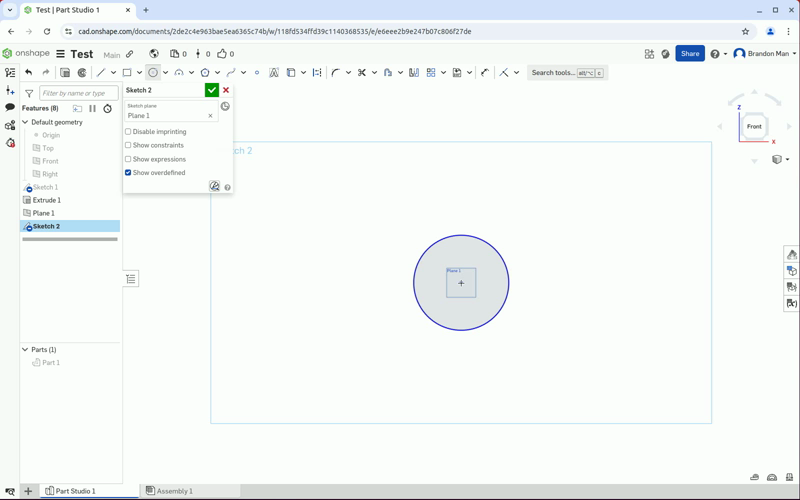
key_up(shift)
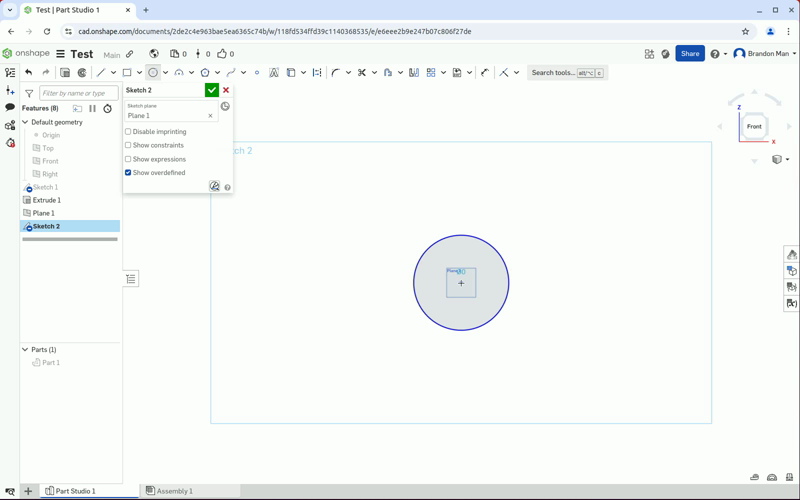
mouse_move(485, 282)
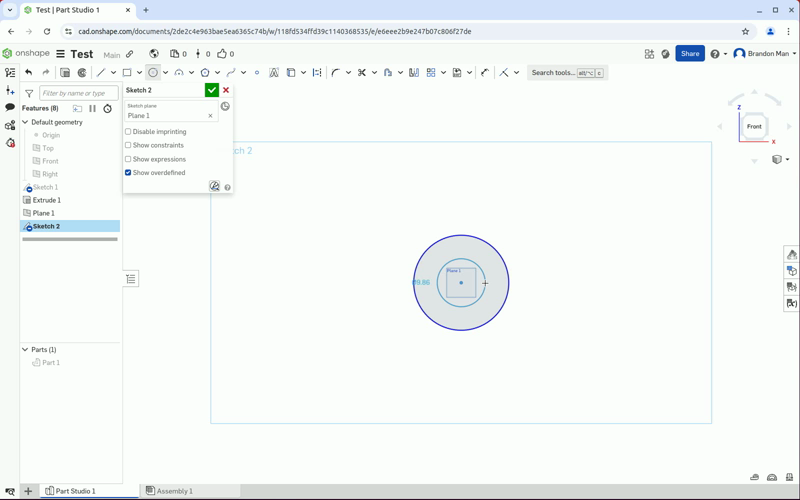
click(485, 282)
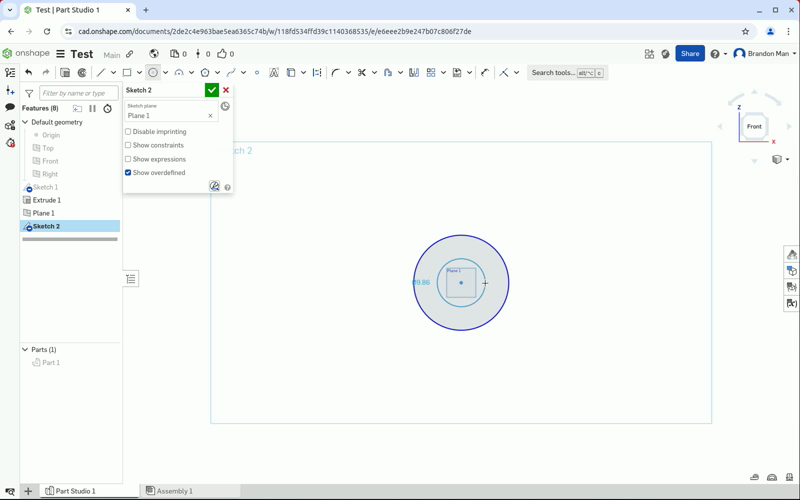
key(esc)
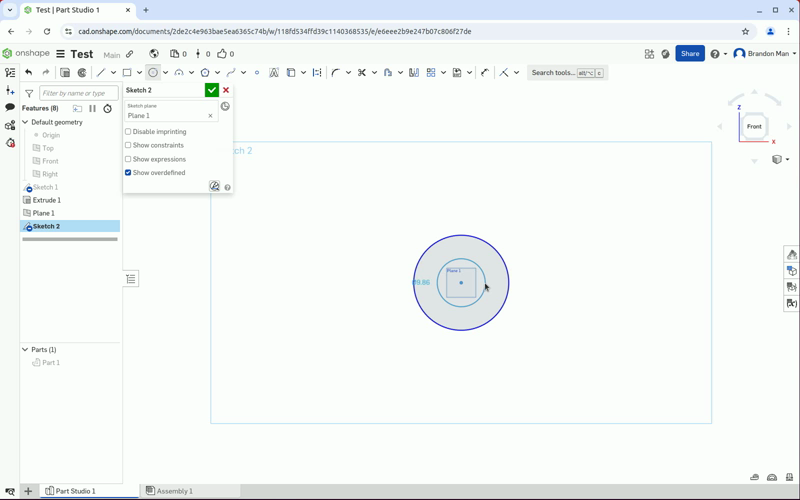
mouse_move(484, 253)
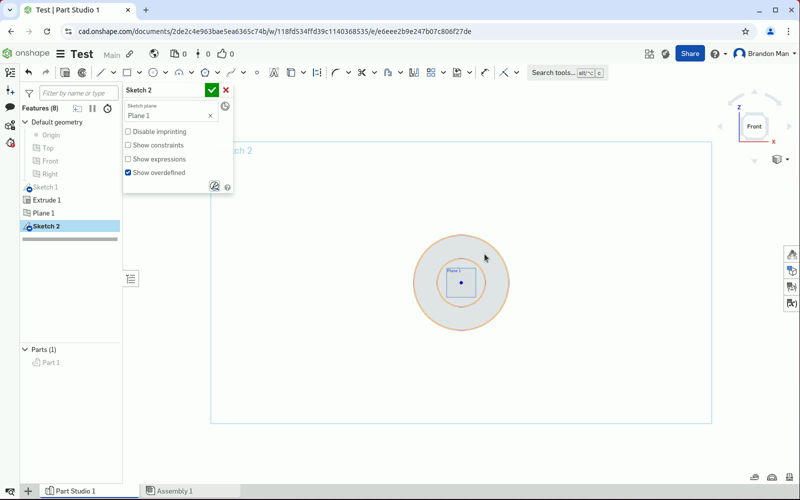
click(484, 253)
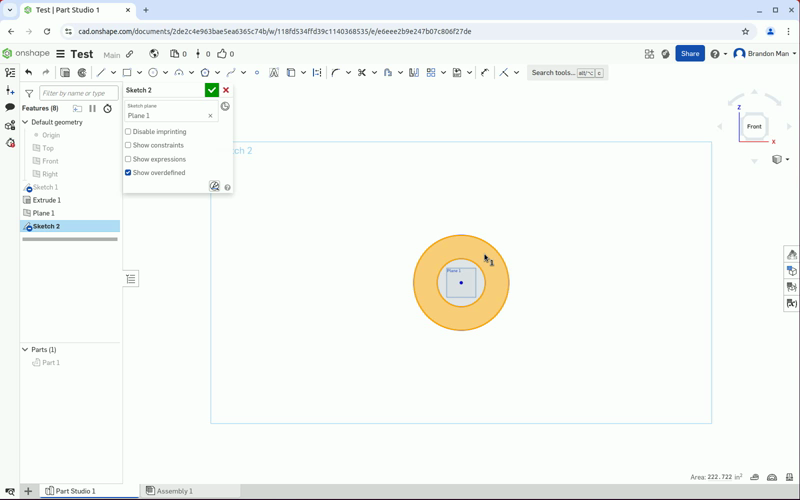
mouse_move(73, 352)
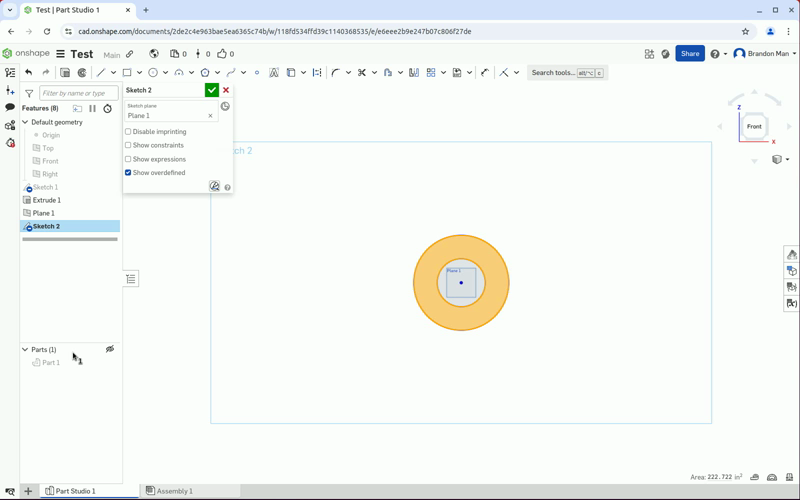
key(shift+y)
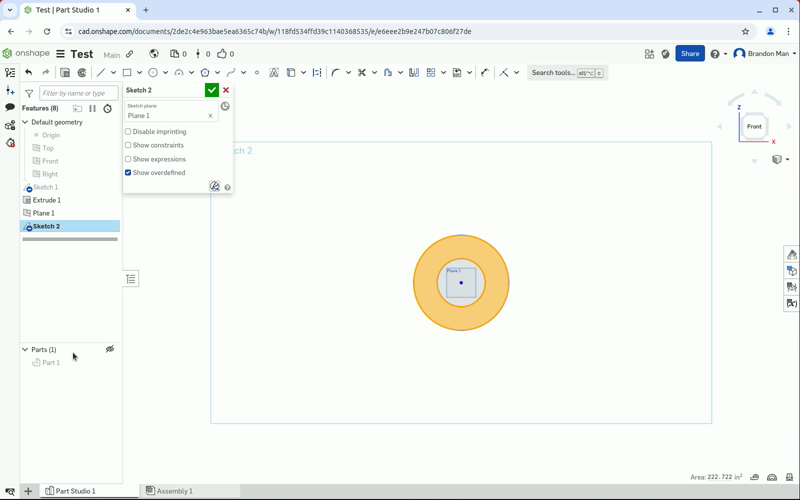
key(shift+e)
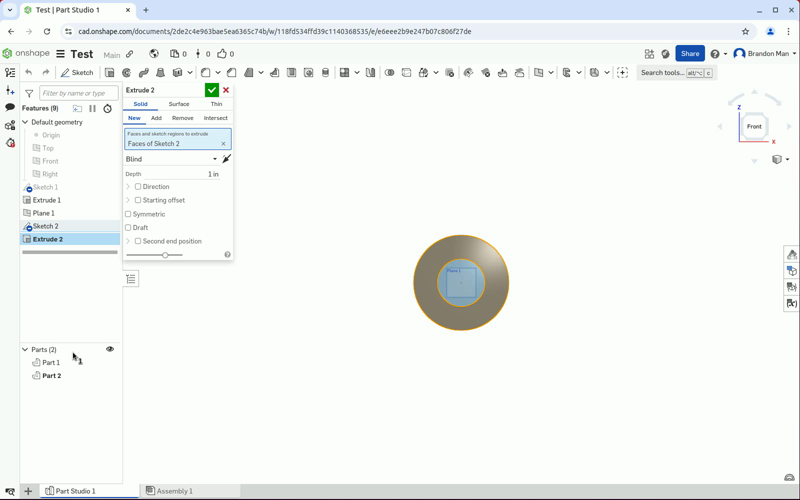
mouse_move(143, 106)
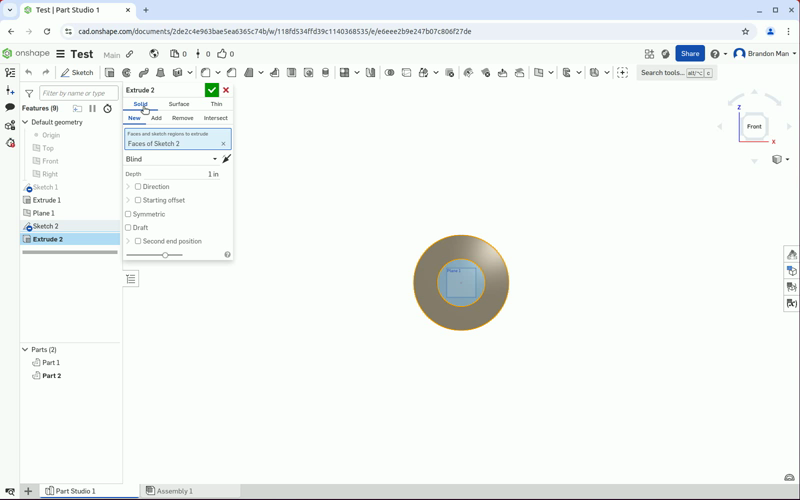
click(143, 106)
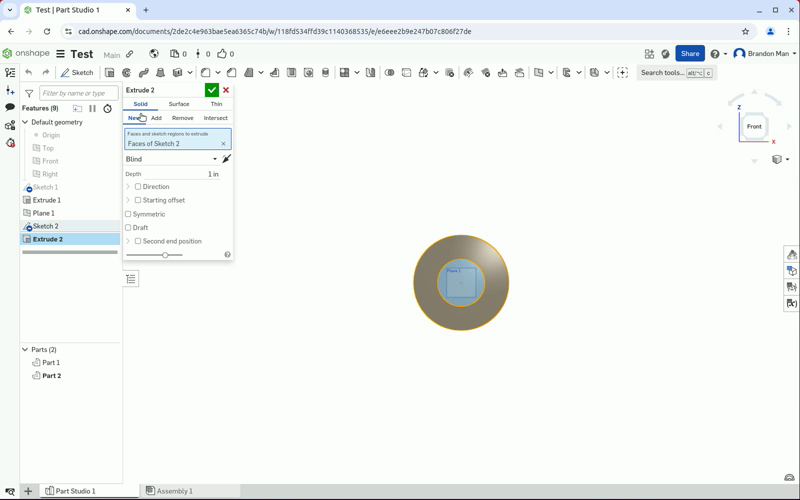
mouse_move(137, 120)
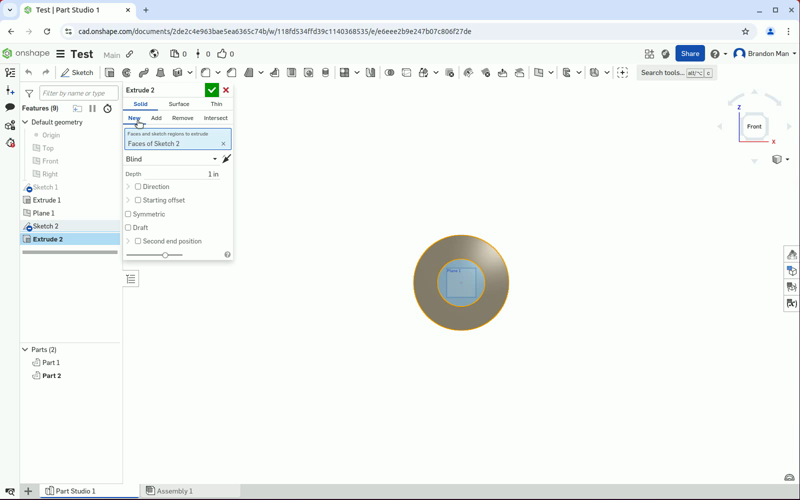
click(137, 120)
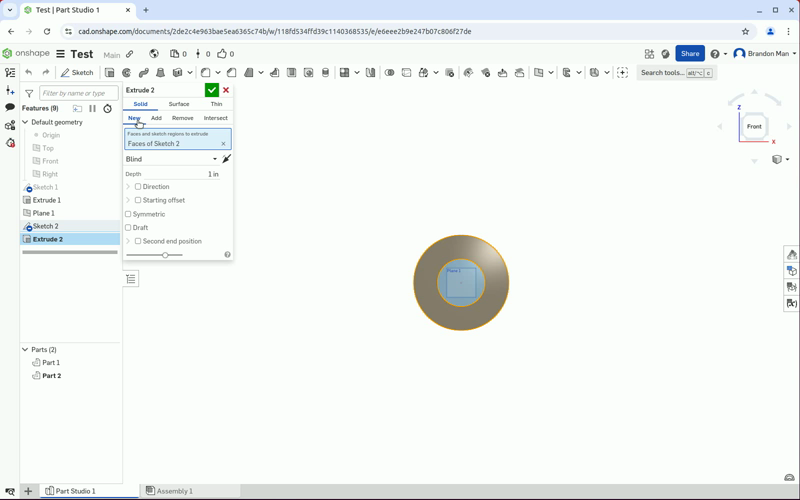
key(tab, 4)
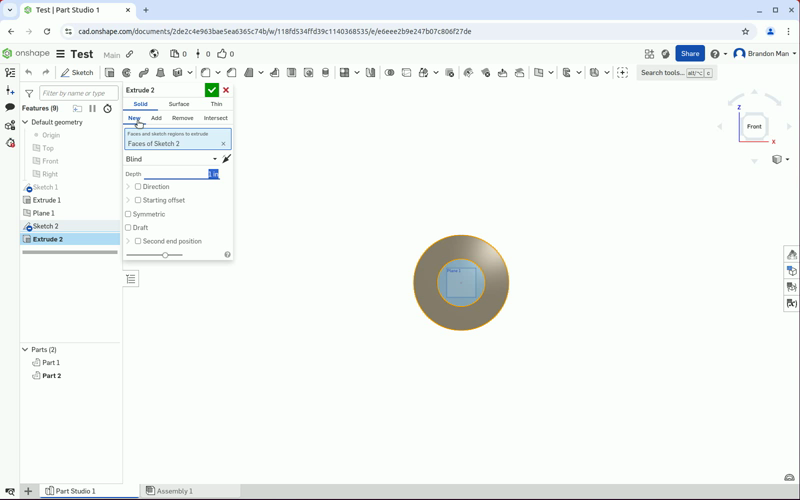
text(7.703)
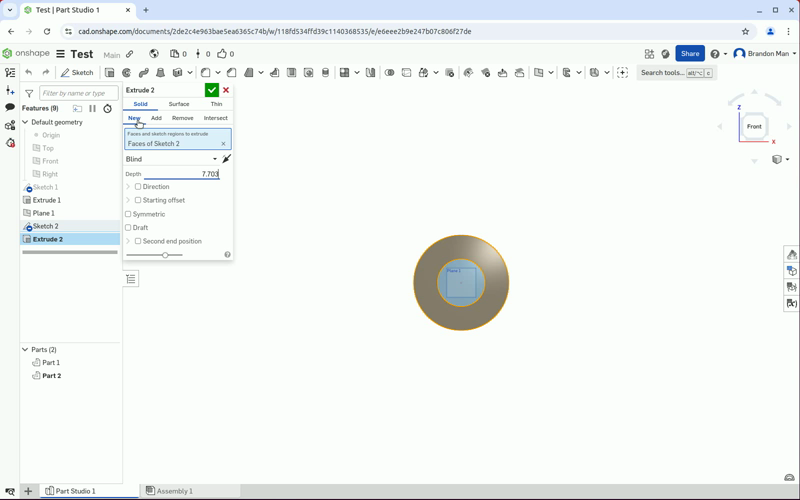
key(enter)
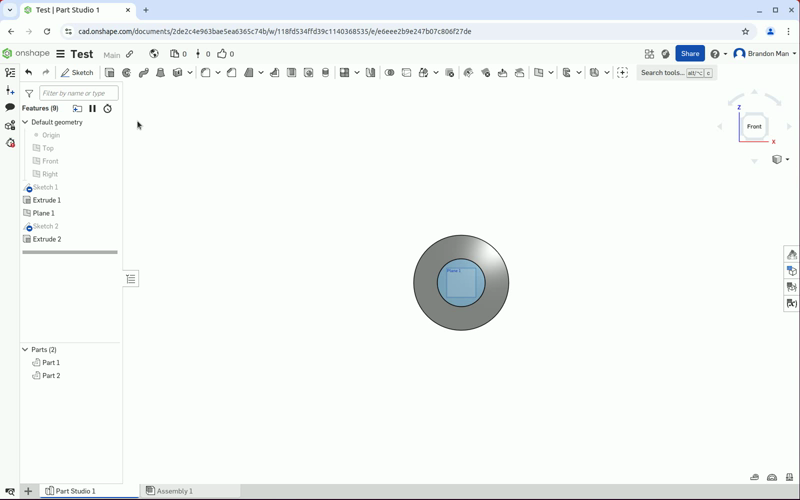
key(shift+h)
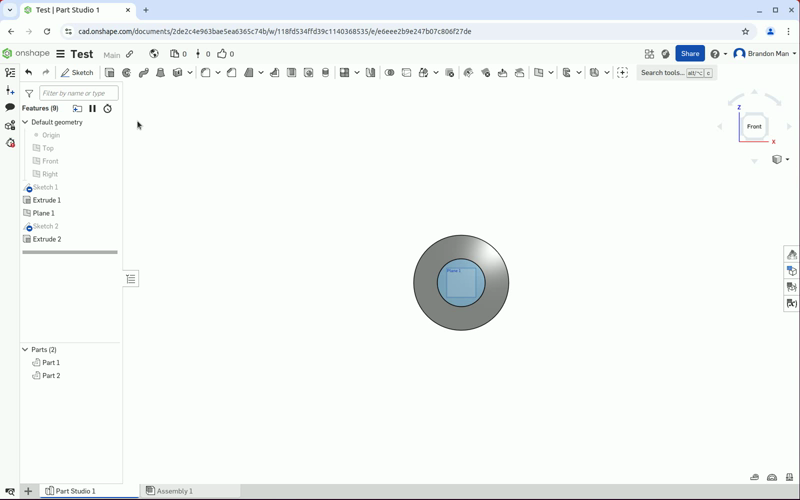
key(shift+h)
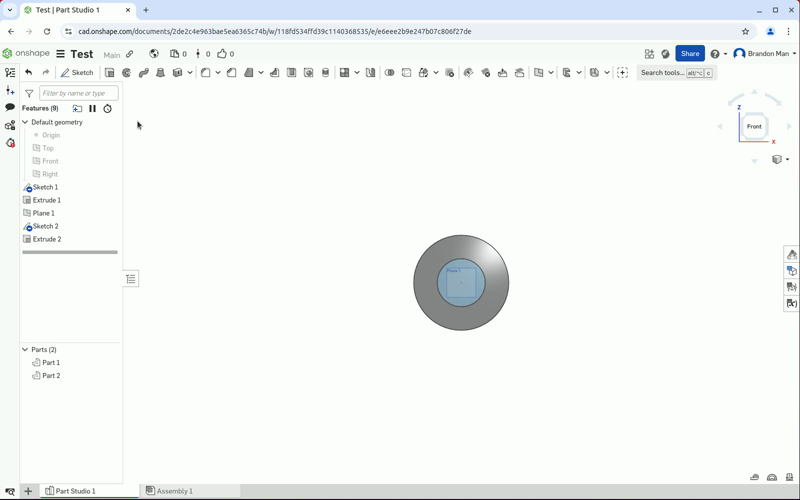
key(shift+7)
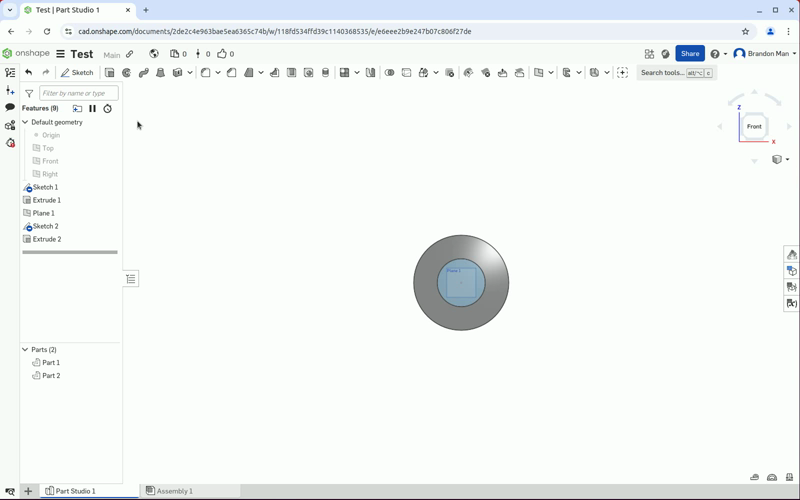
key(left, 2)
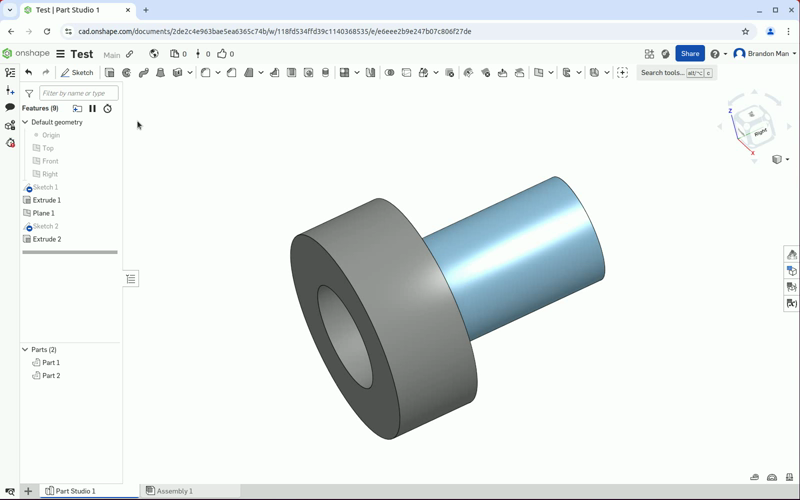
key(down, 2)
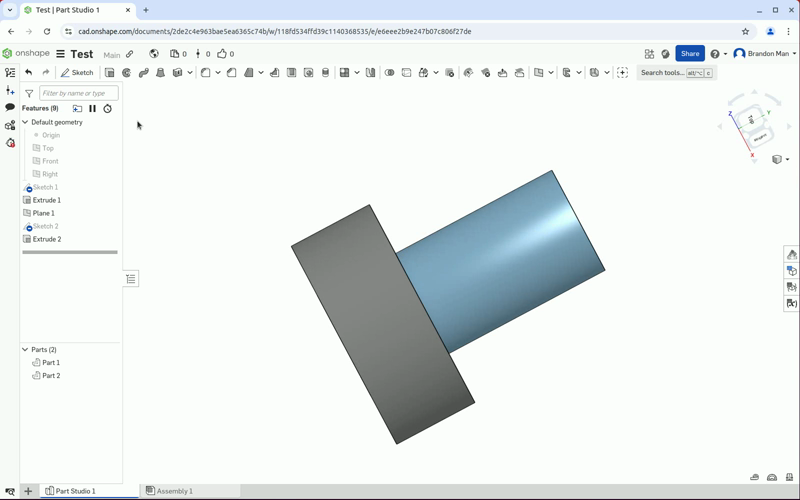
key(up, 2)
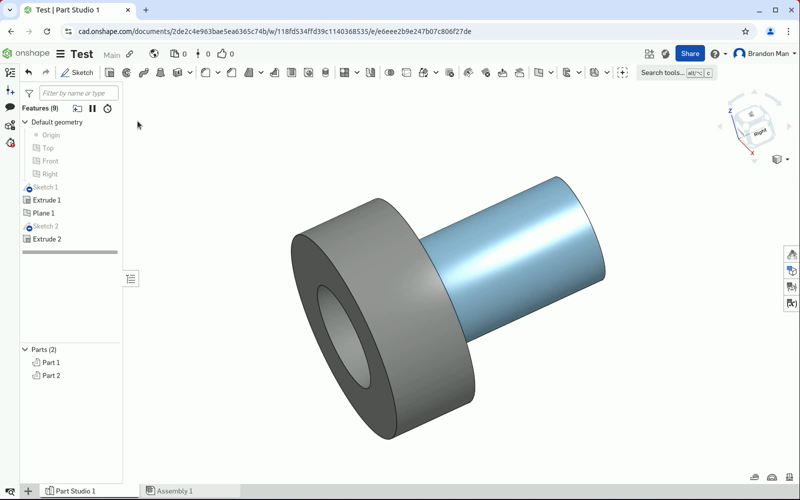
key(right, 2)
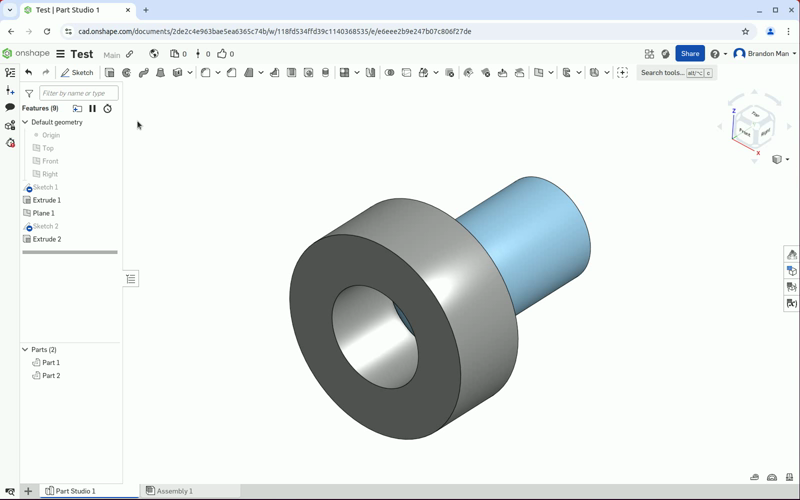
mouse_move(73, 189)
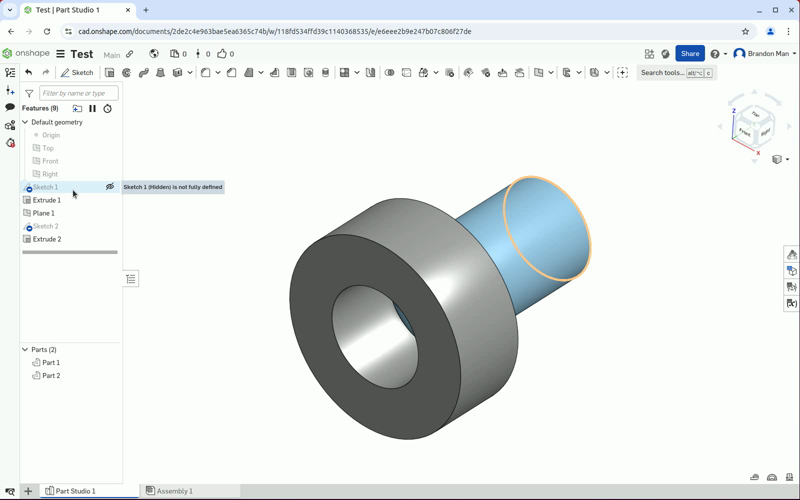
click(73, 189)